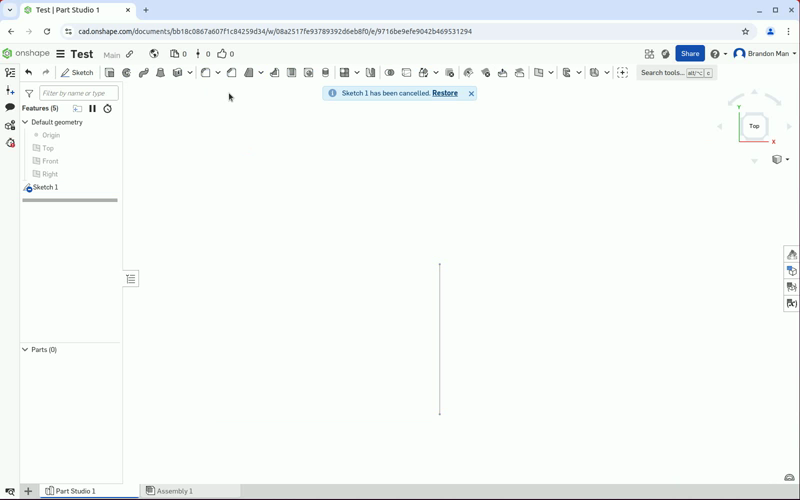
key(shift+h)
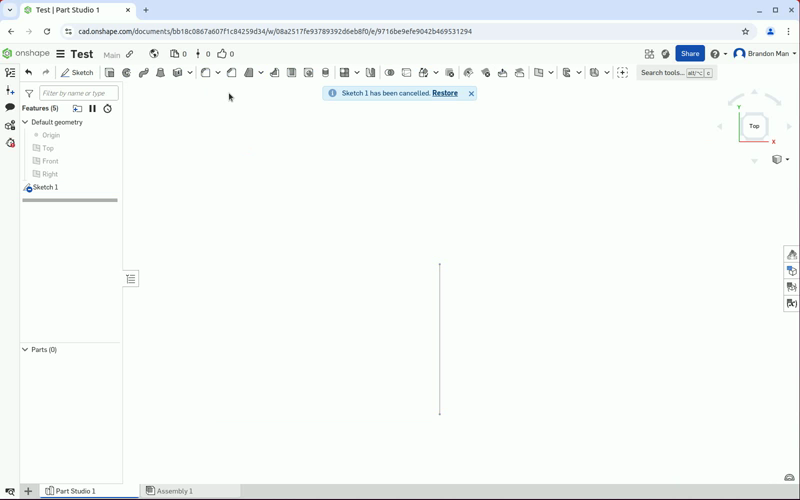
key(shift+s)
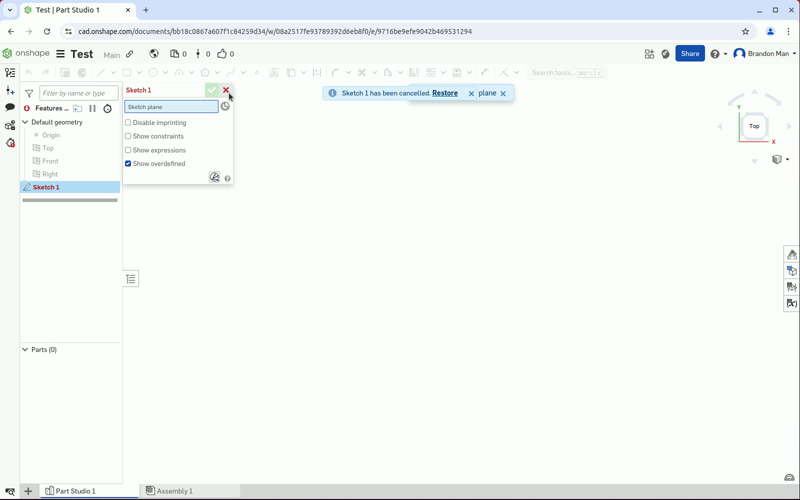
mouse_move(73, 150)
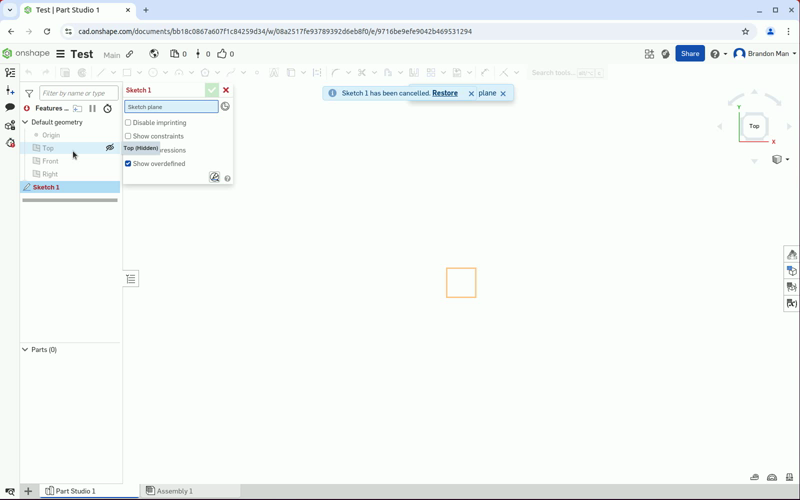
click(73, 150)
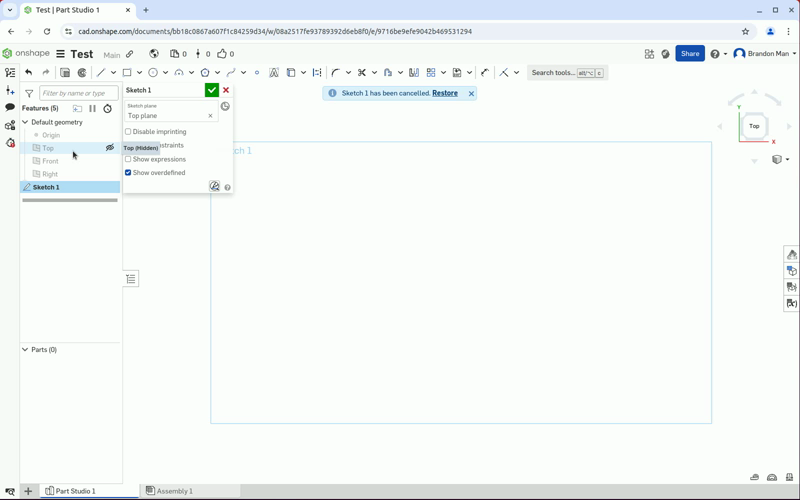
mouse_move(73, 352)
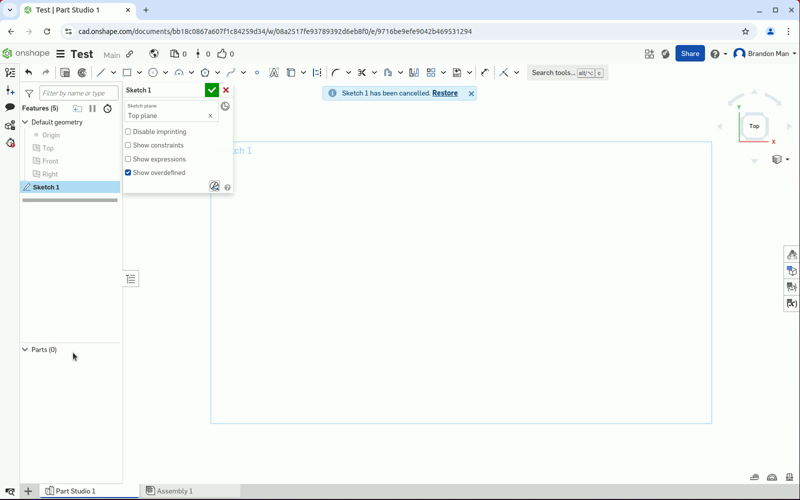
key(y)
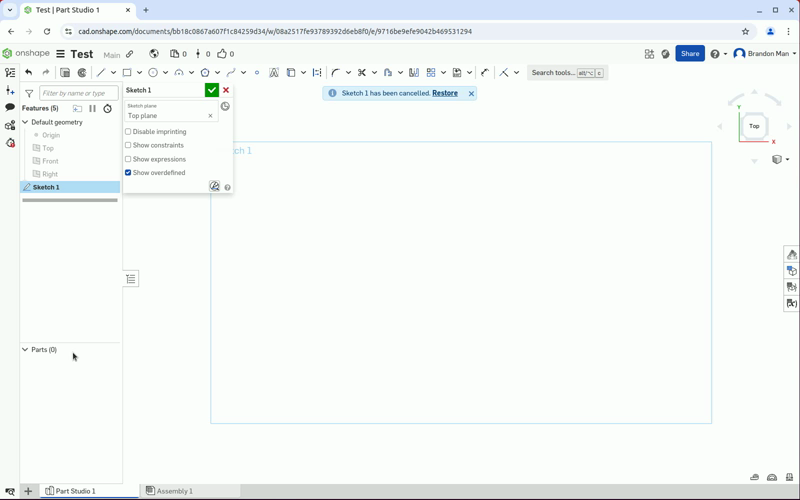
key(c)
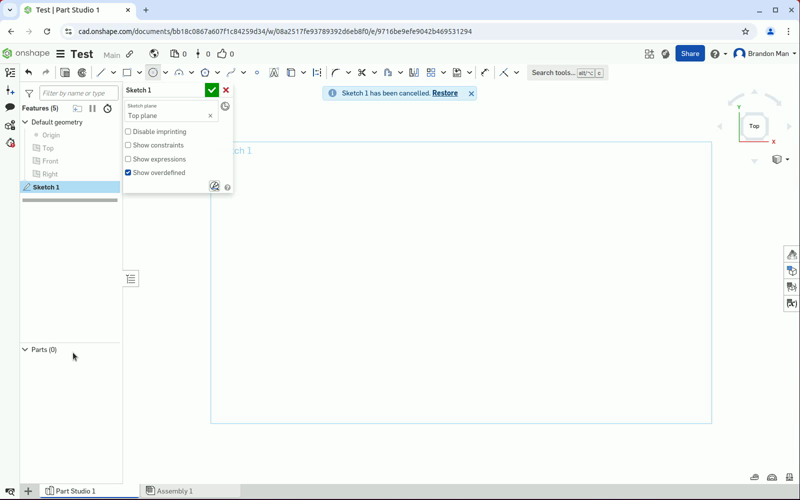
key_down(shift)
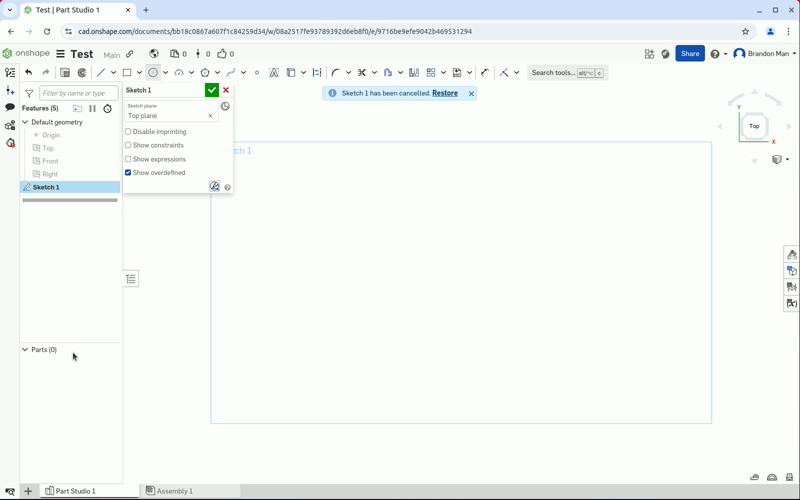
mouse_move(461, 282)
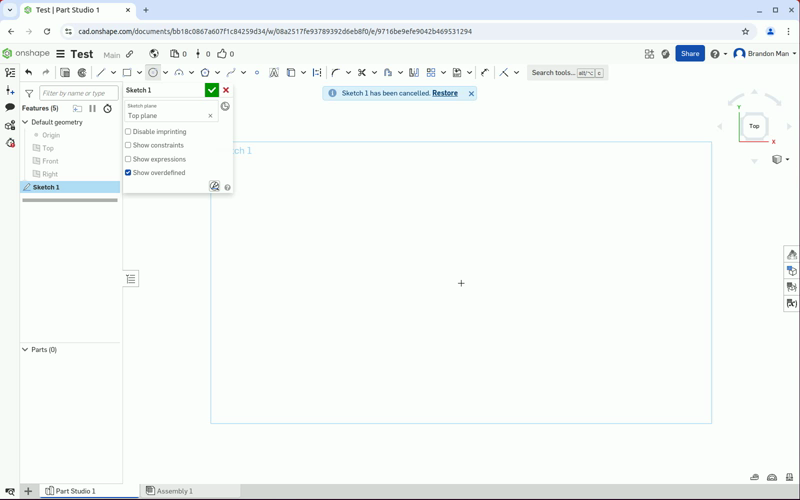
click(461, 282)
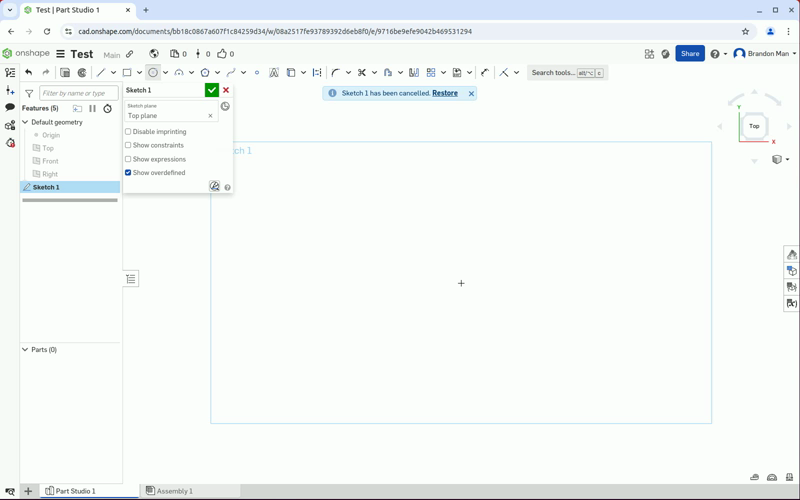
key_up(shift)
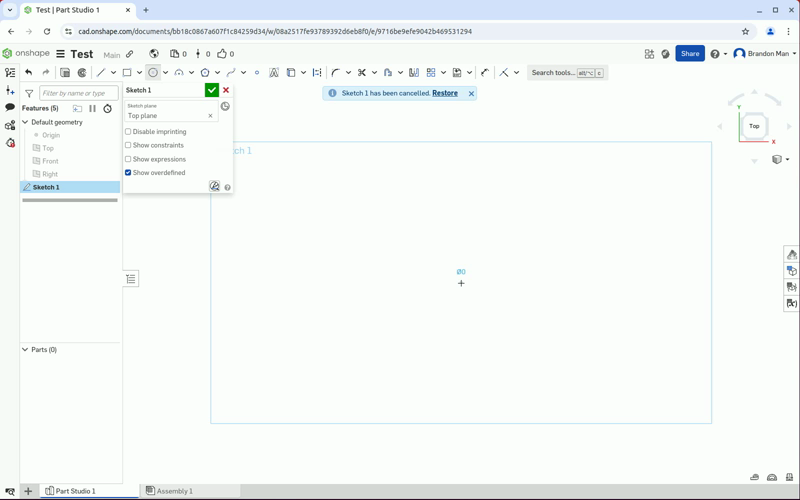
mouse_move(477, 282)
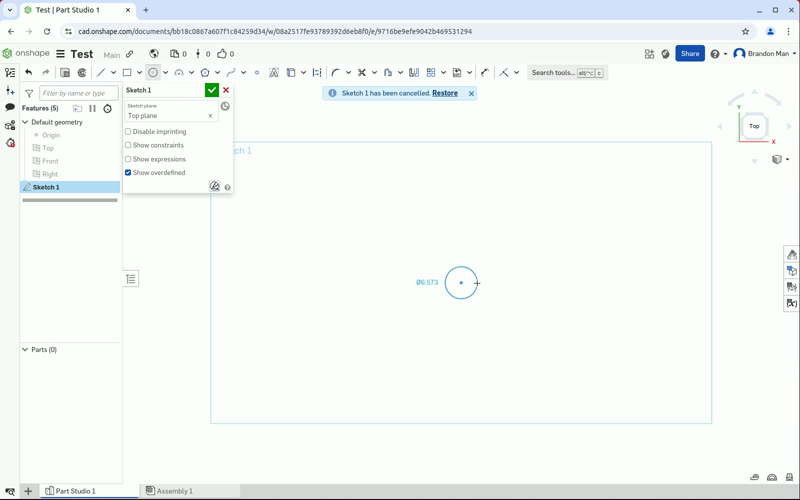
click(477, 282)
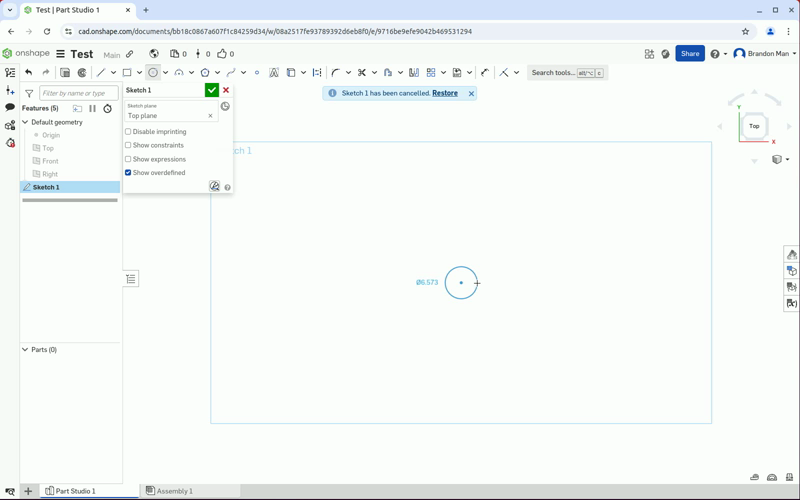
key(esc)
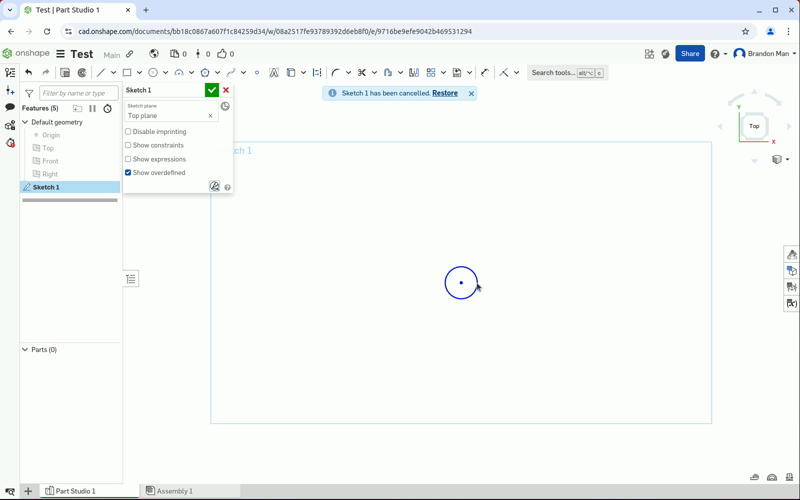
key(c)
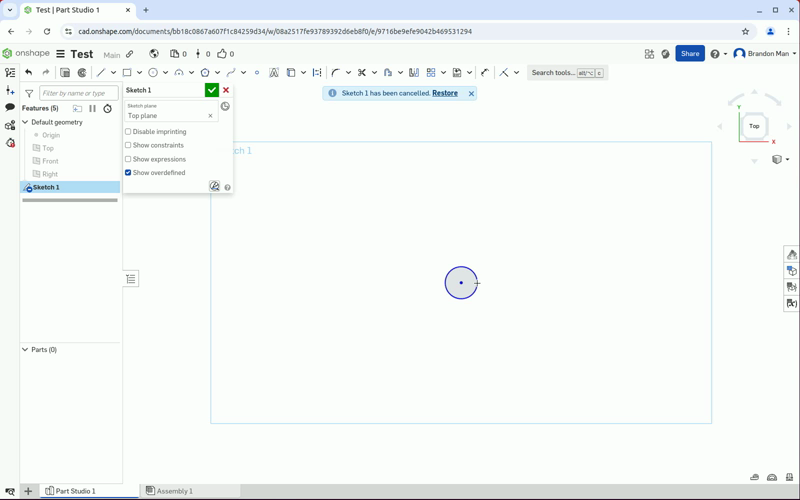
key_down(shift)
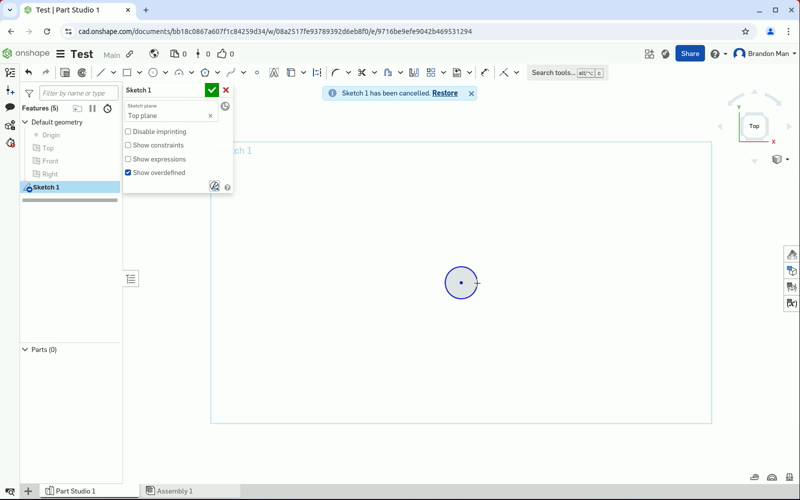
mouse_move(461, 282)
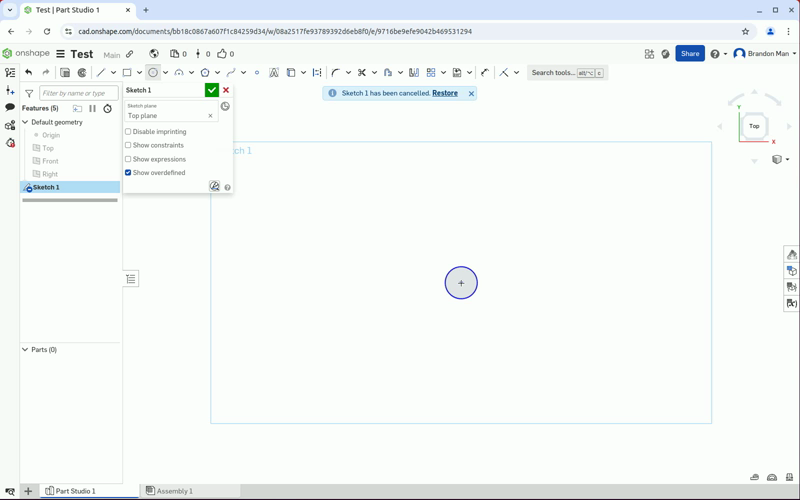
click(461, 282)
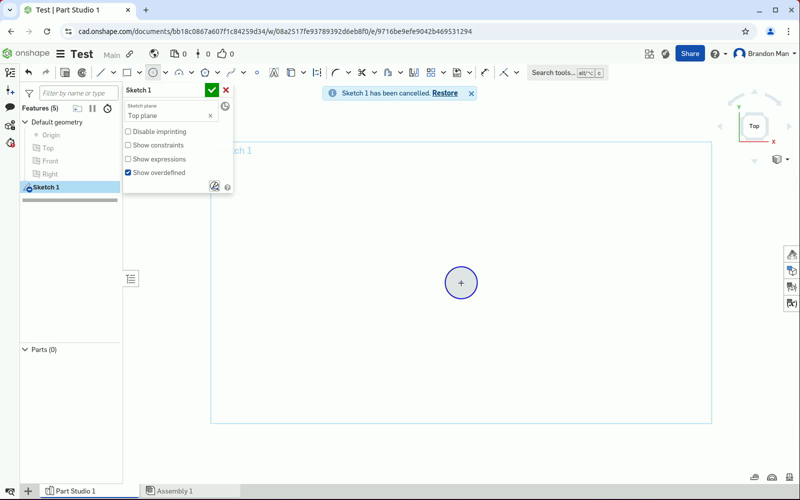
key_up(shift)
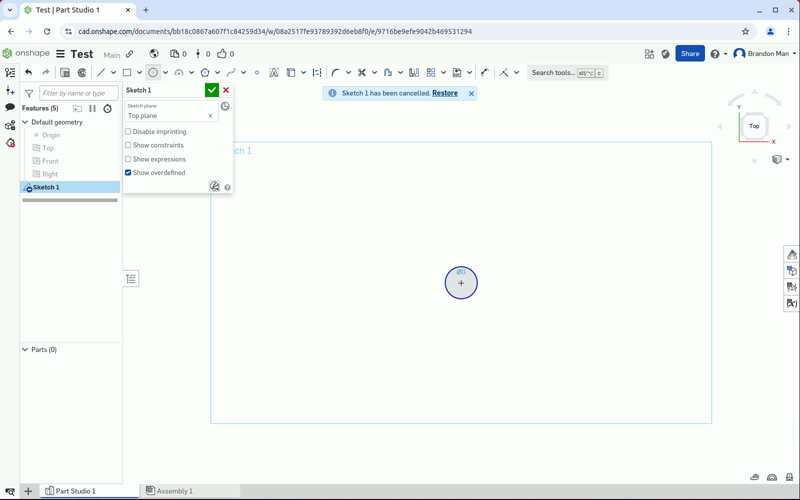
mouse_move(475, 282)
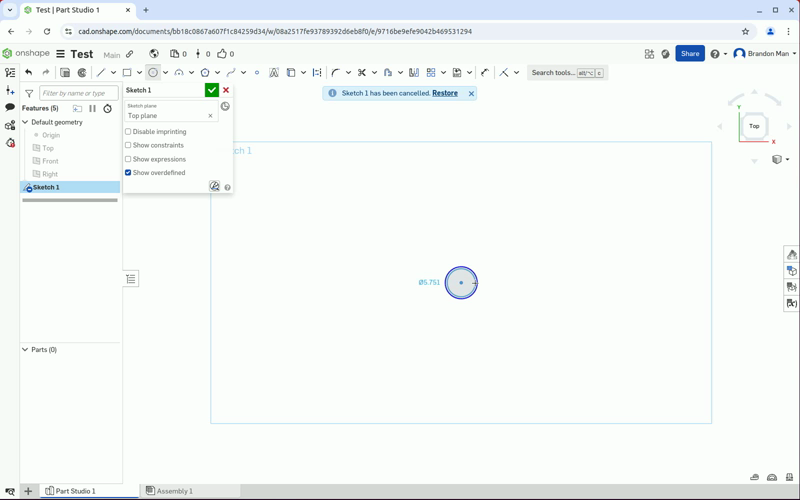
scroll(6)
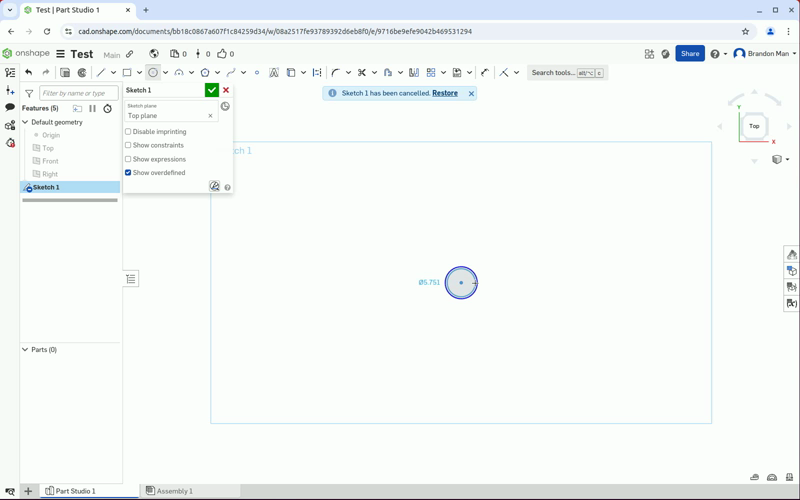
scroll(6)
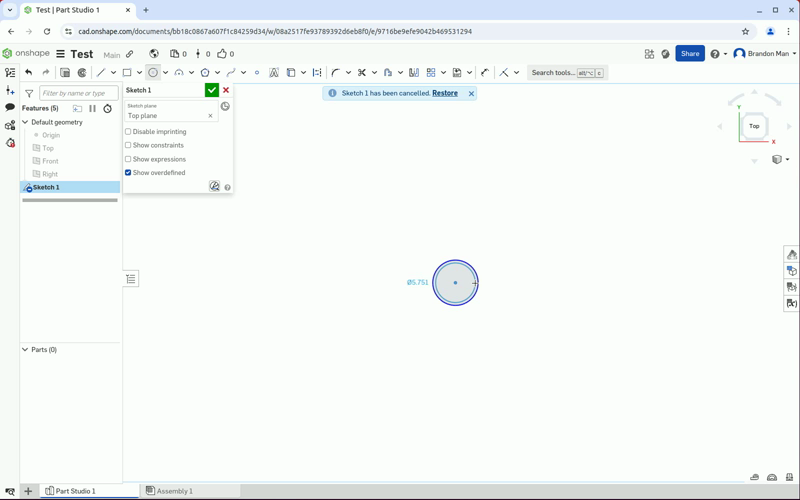
scroll(6)
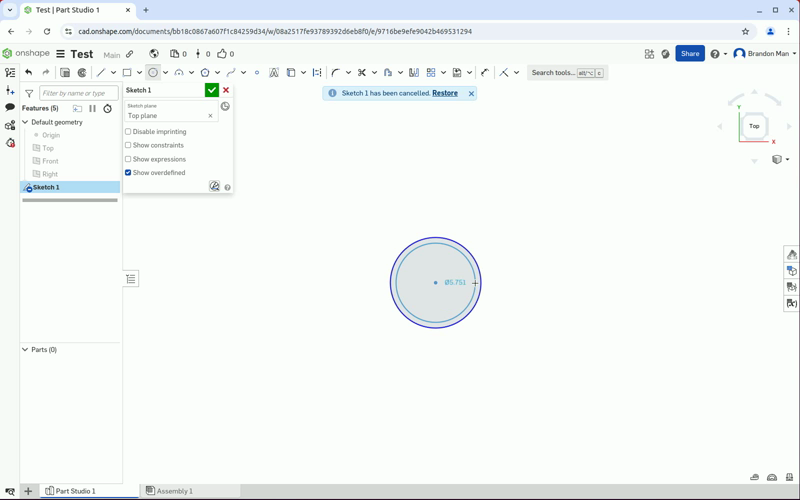
scroll(6)
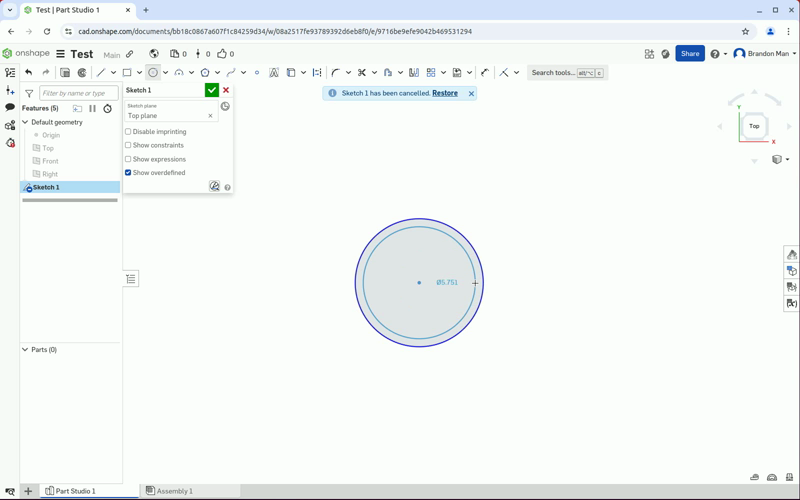
scroll(6)
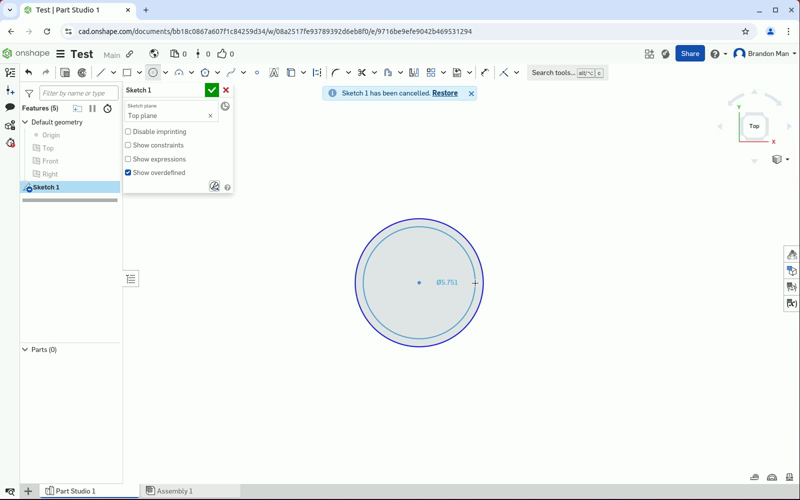
scroll(6)
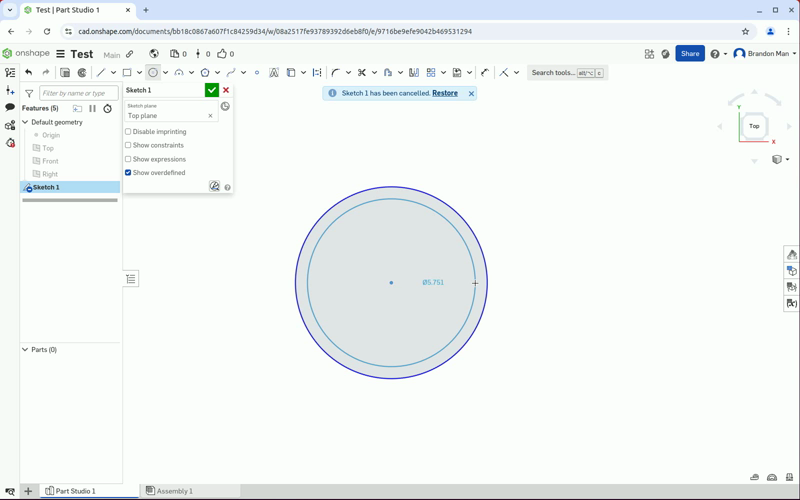
scroll(6)
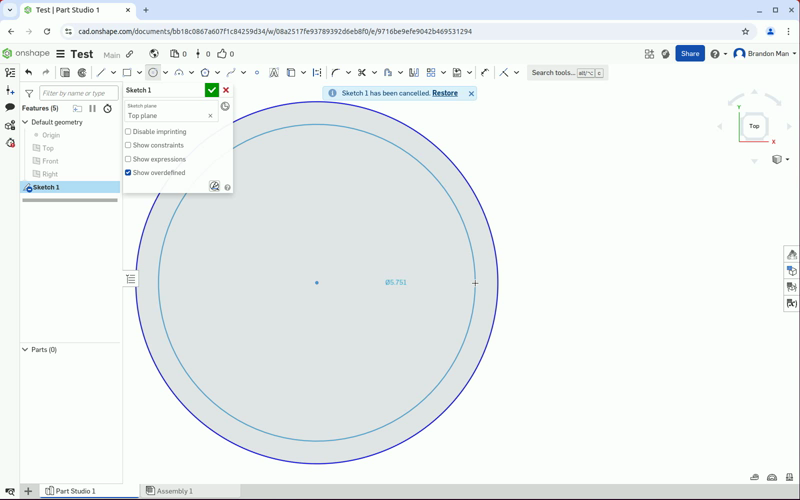
click(475, 282)
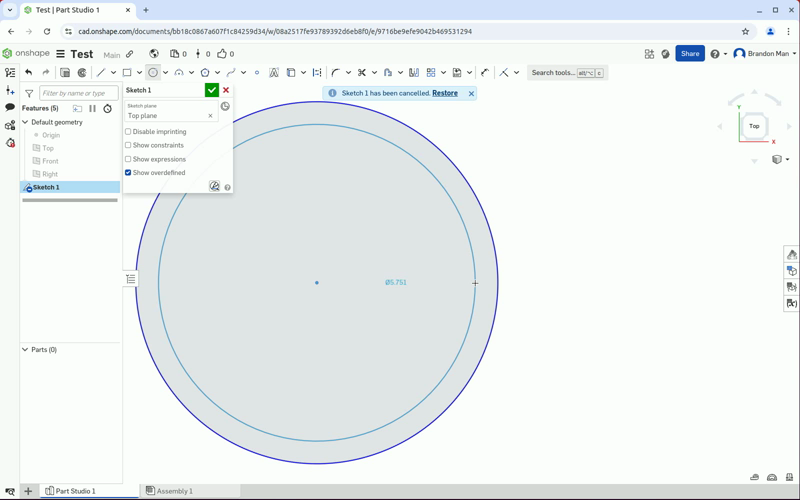
scroll(-6)
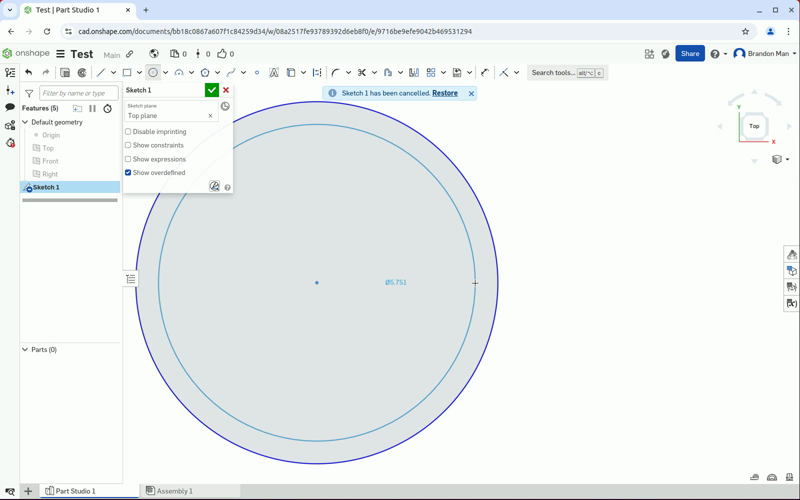
scroll(-6)
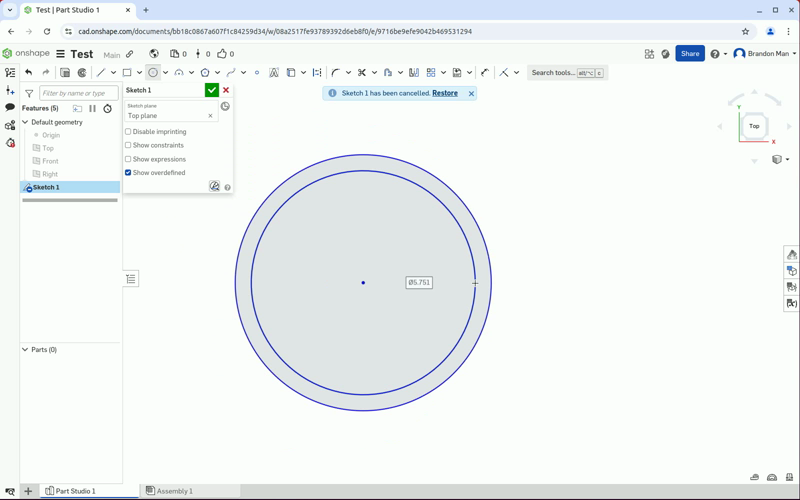
scroll(-6)
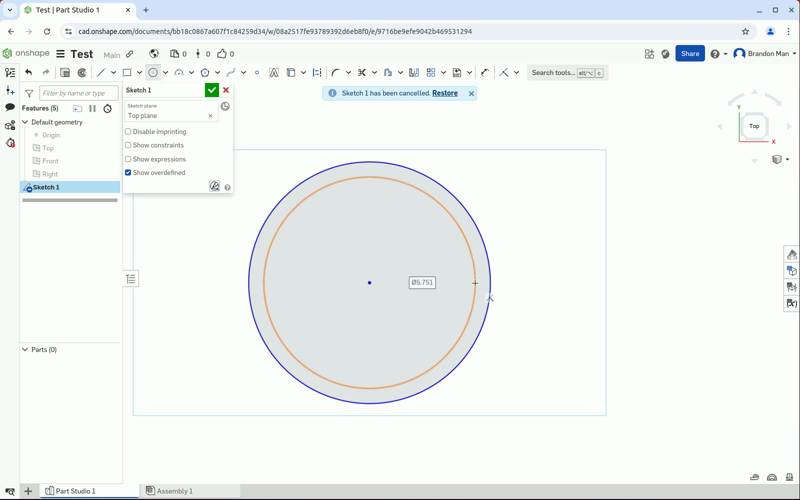
scroll(-6)
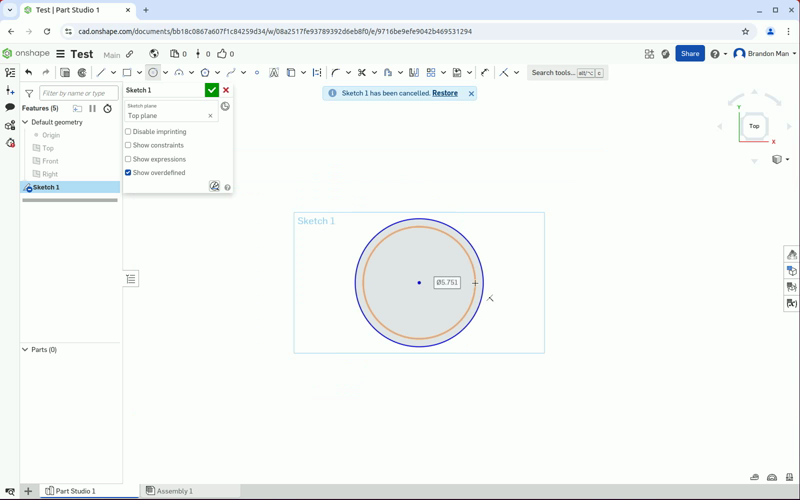
scroll(-6)
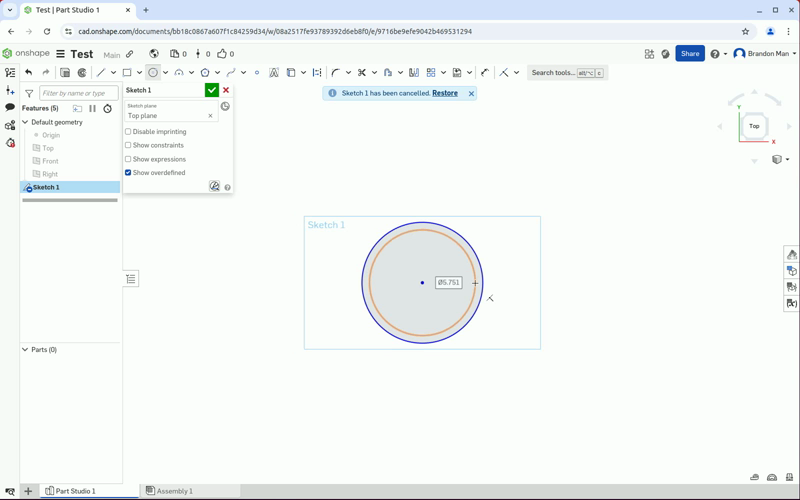
scroll(-6)
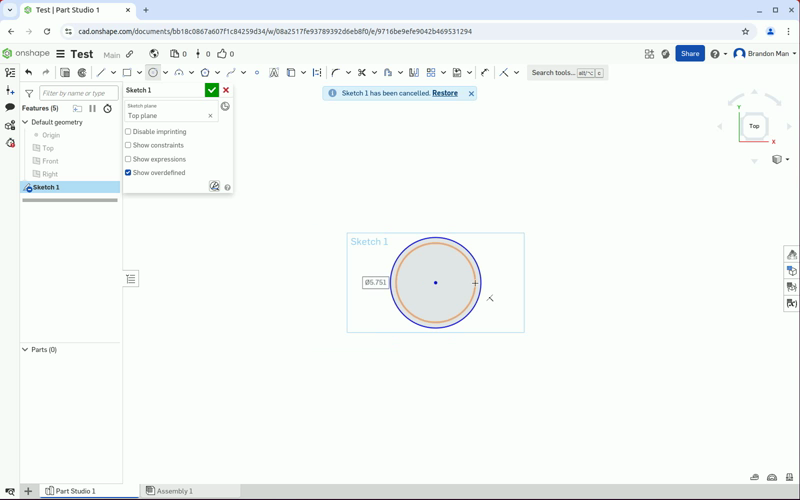
scroll(-6)
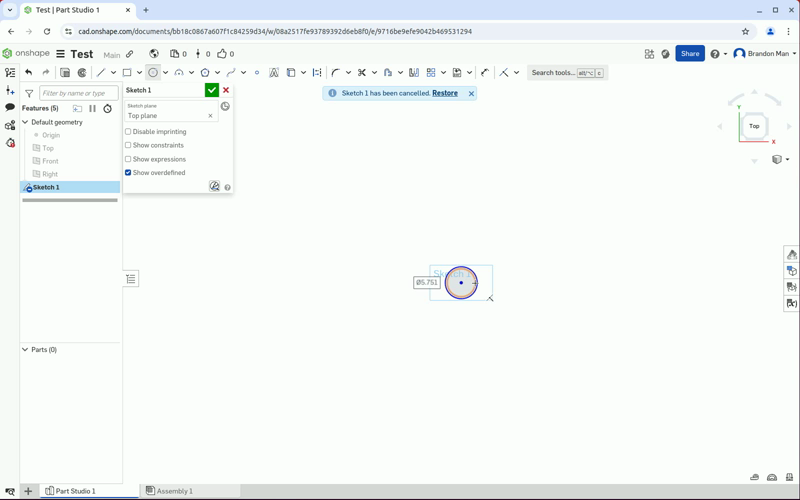
key(esc)
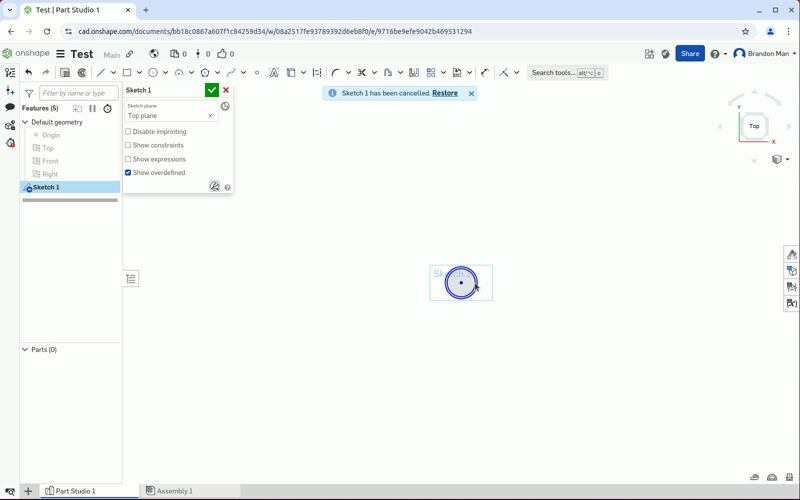
mouse_move(452, 294)
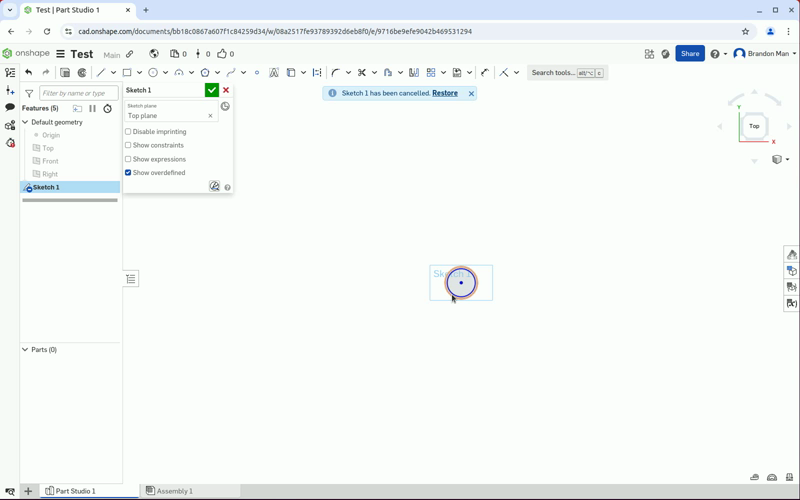
scroll(6)
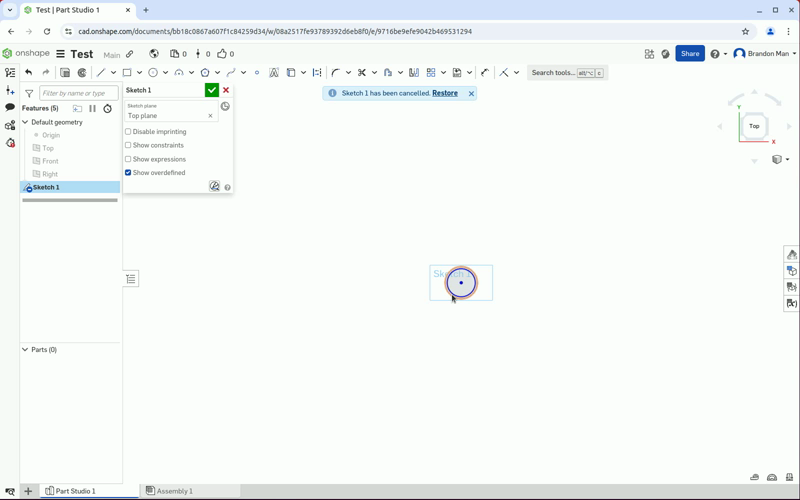
scroll(6)
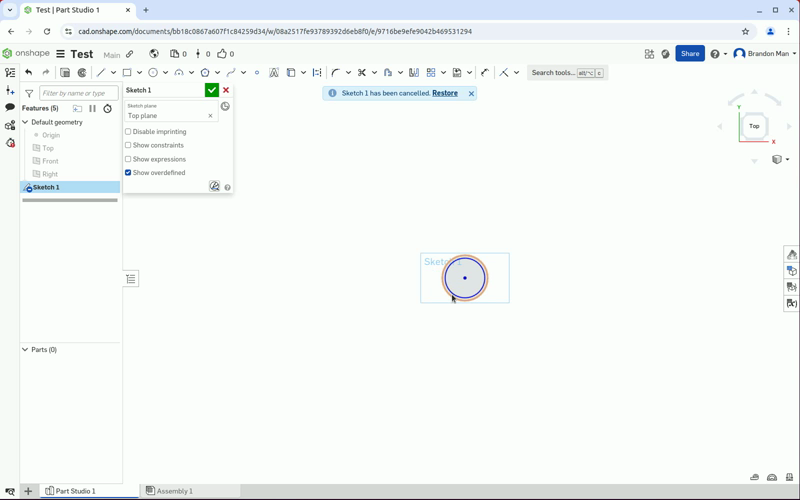
scroll(6)
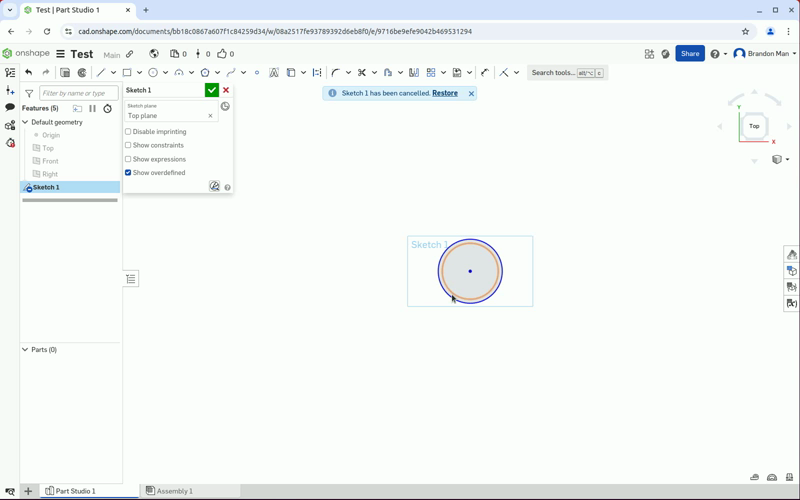
scroll(6)
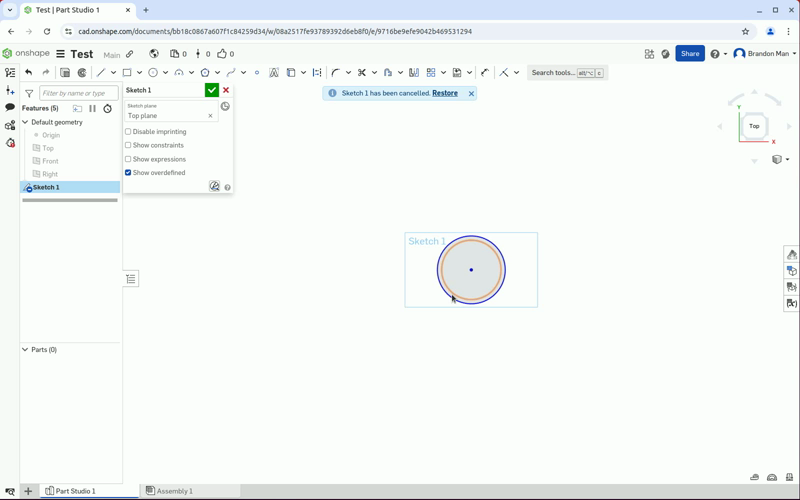
scroll(6)
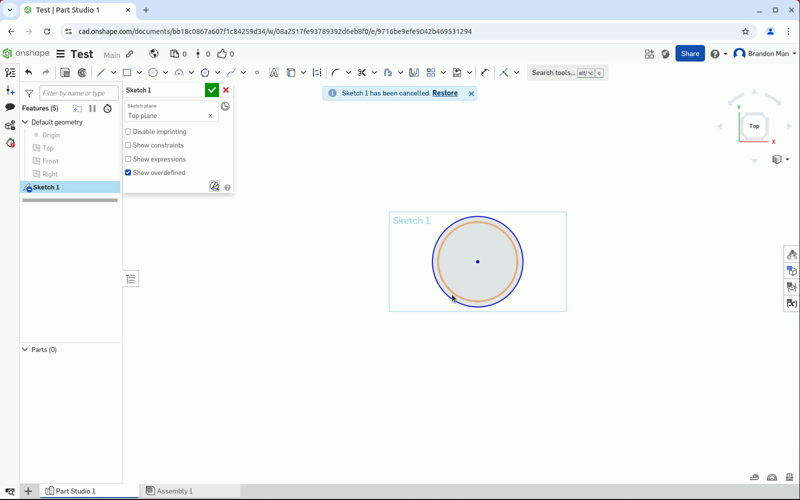
scroll(6)
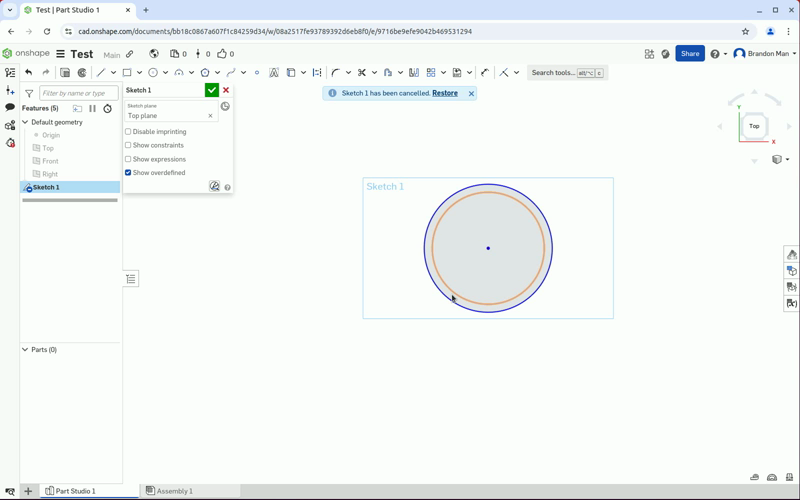
scroll(6)
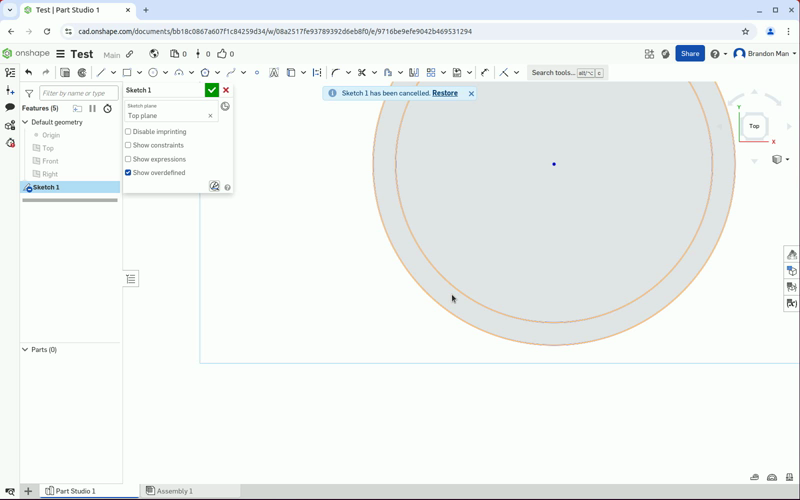
click(452, 294)
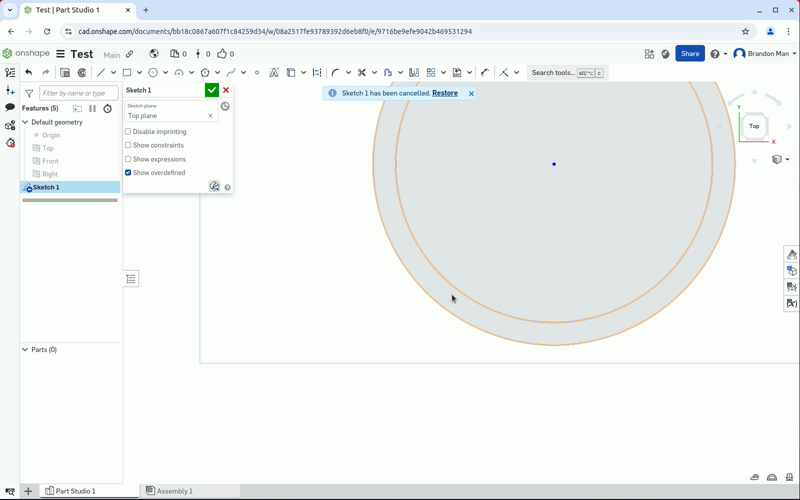
scroll(-6)
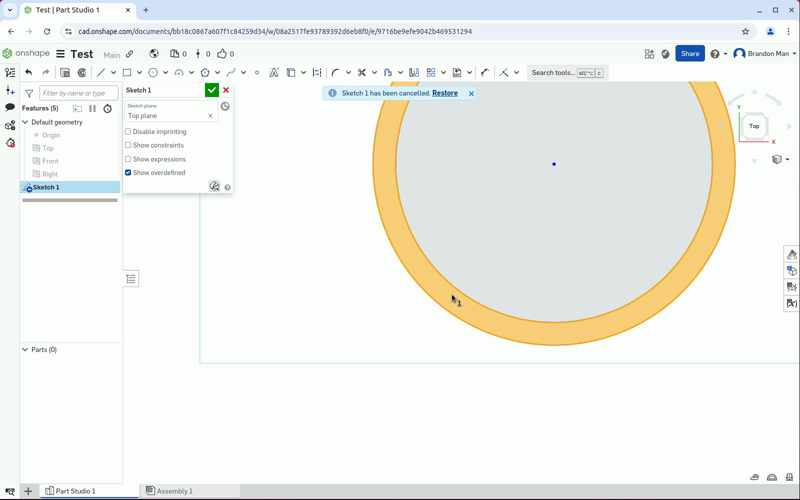
scroll(-6)
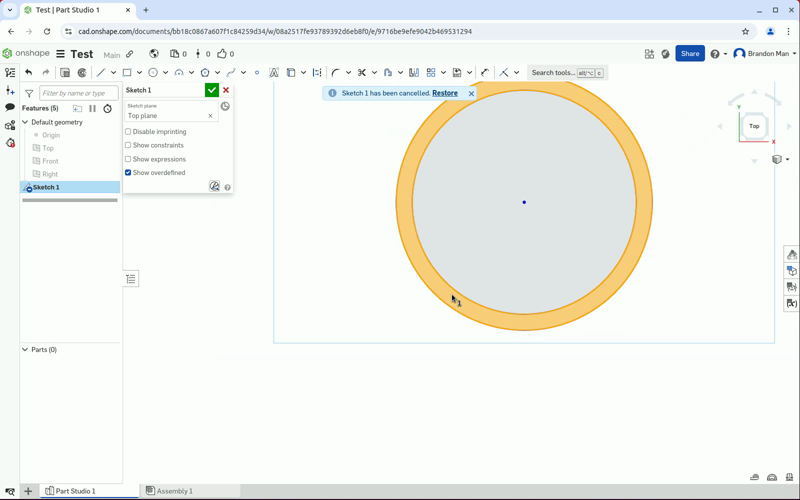
scroll(-6)
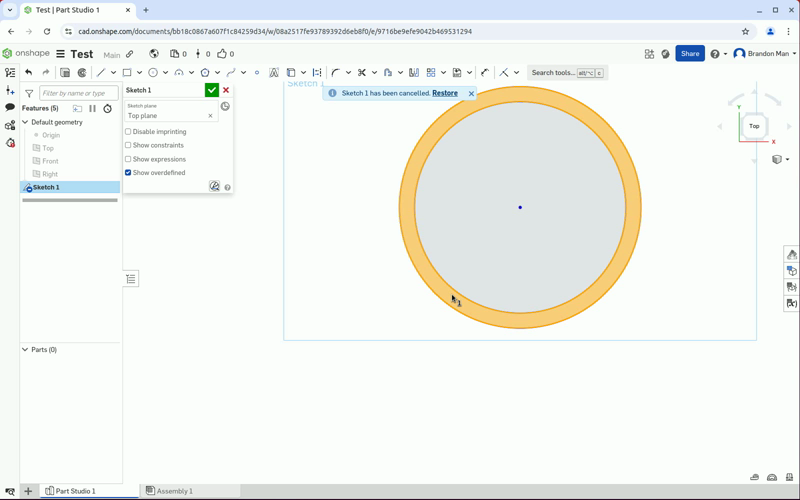
scroll(-6)
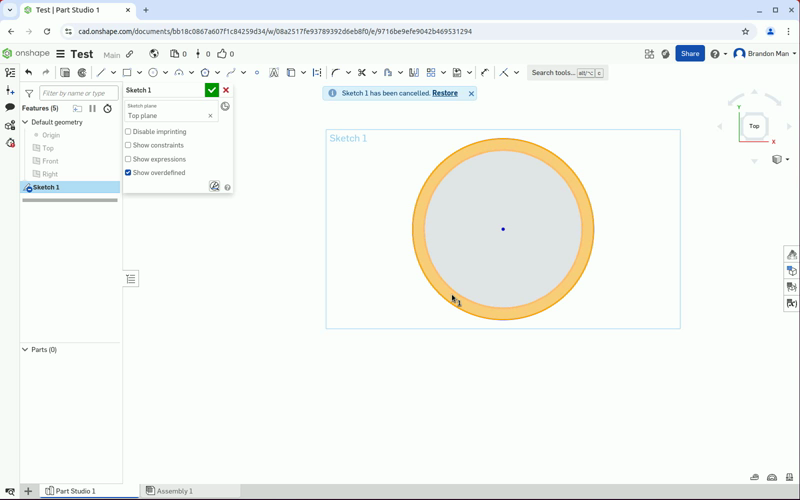
scroll(-6)
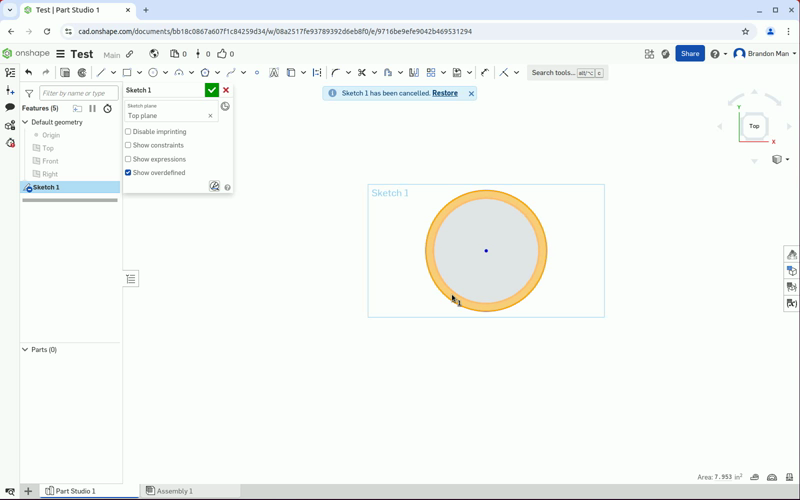
scroll(-6)
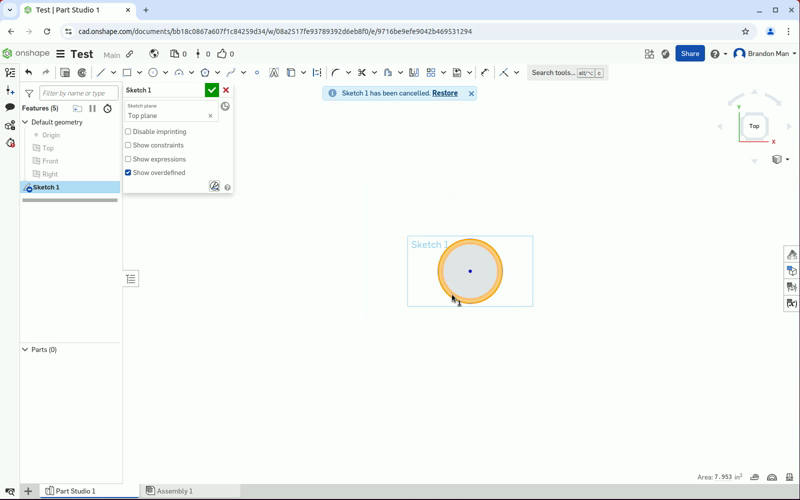
scroll(-6)
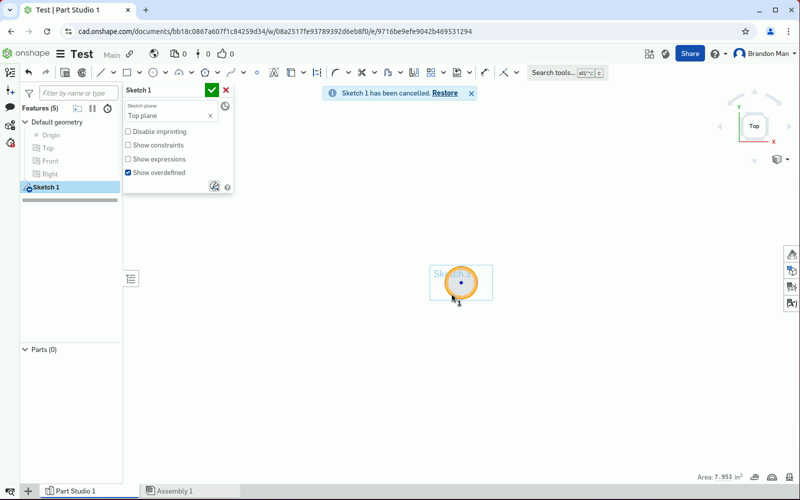
mouse_move(73, 352)
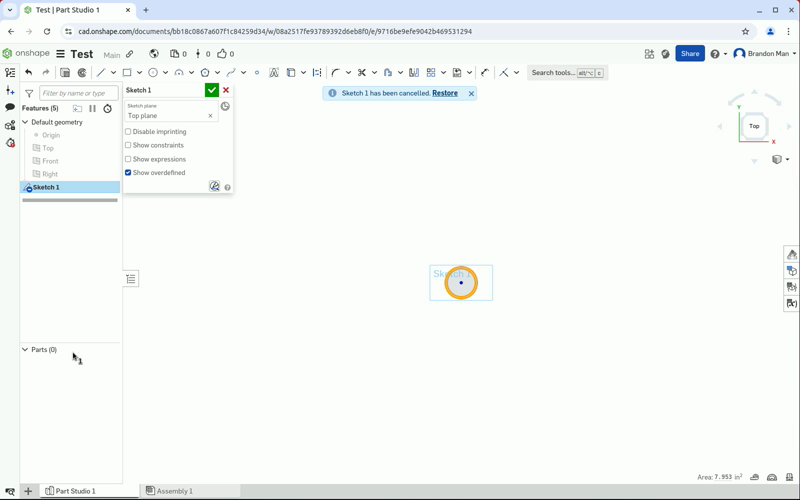
key(shift+y)
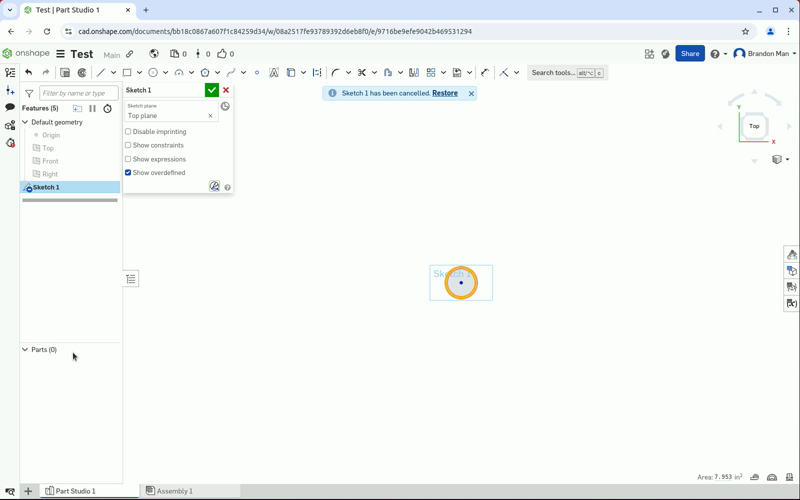
key(shift+e)
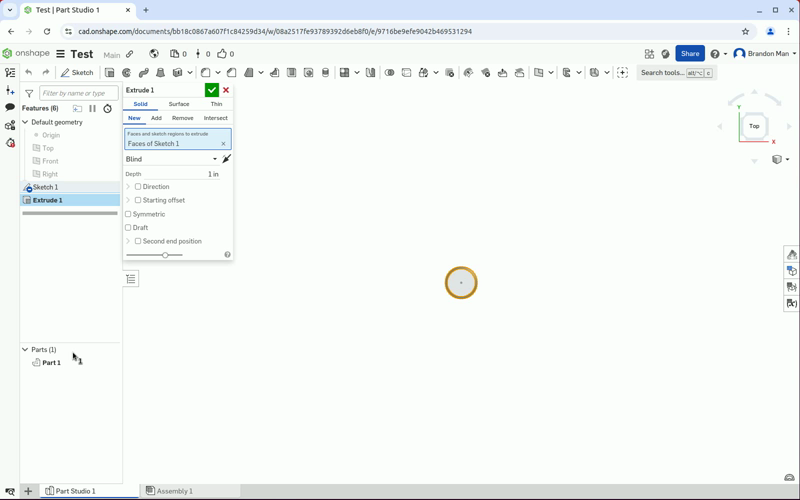
mouse_move(143, 106)
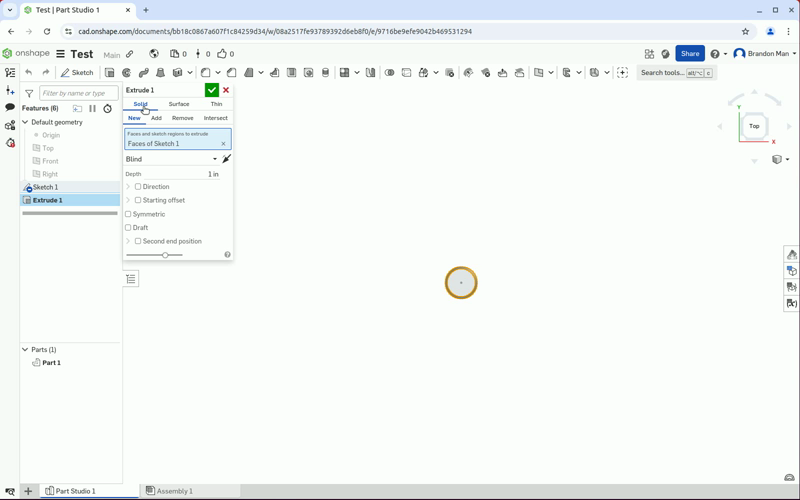
click(143, 106)
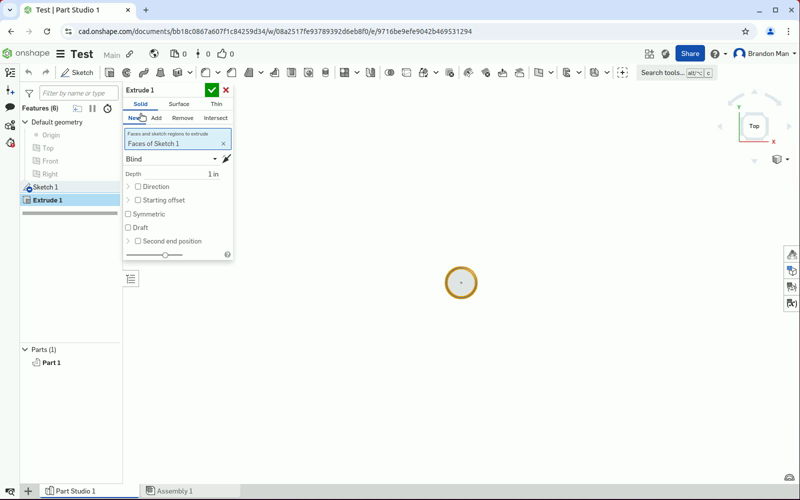
mouse_move(137, 120)
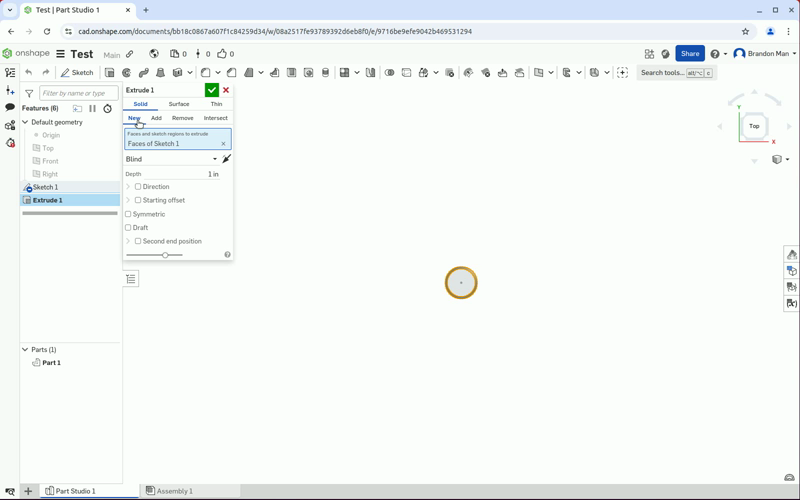
click(137, 120)
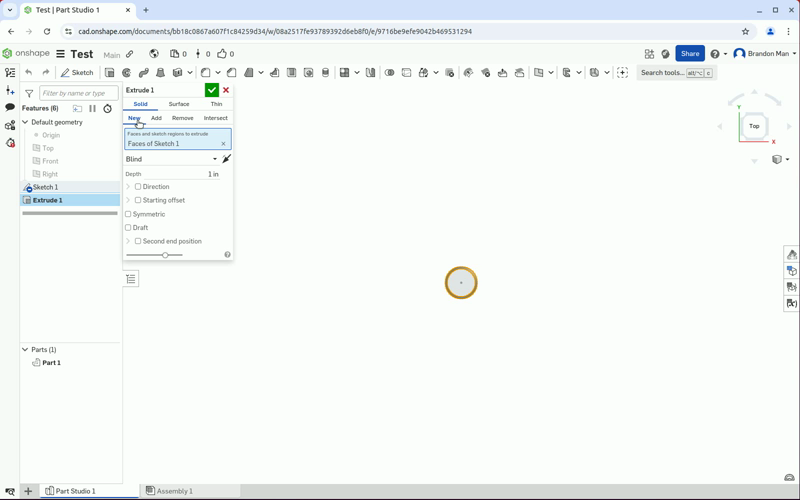
key(tab, 4)
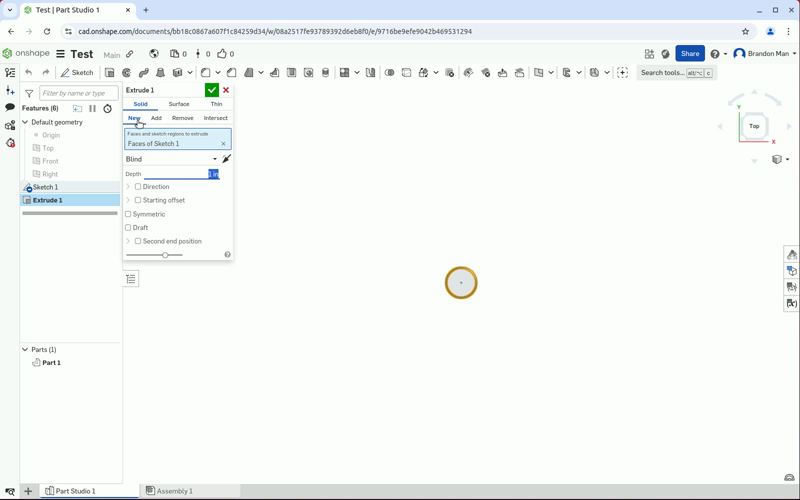
text(23.108)
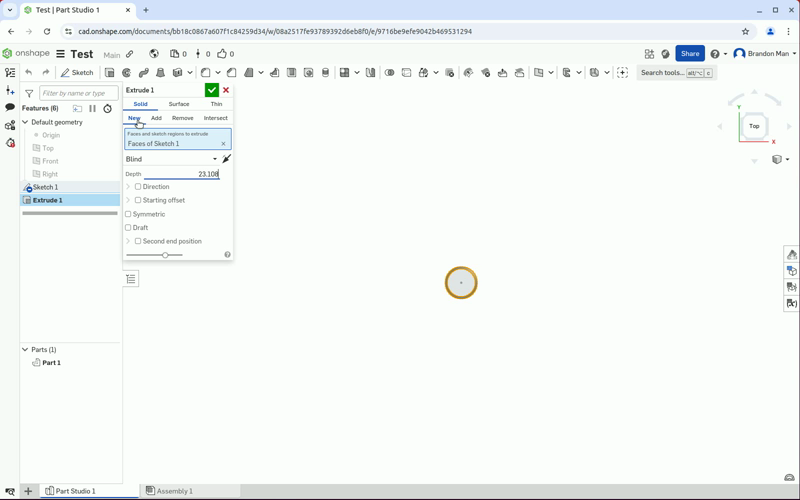
key(enter)
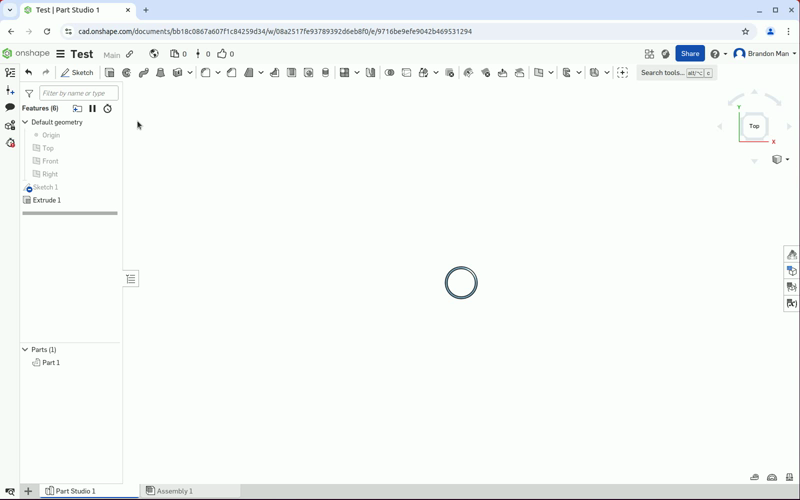
key(shift+h)
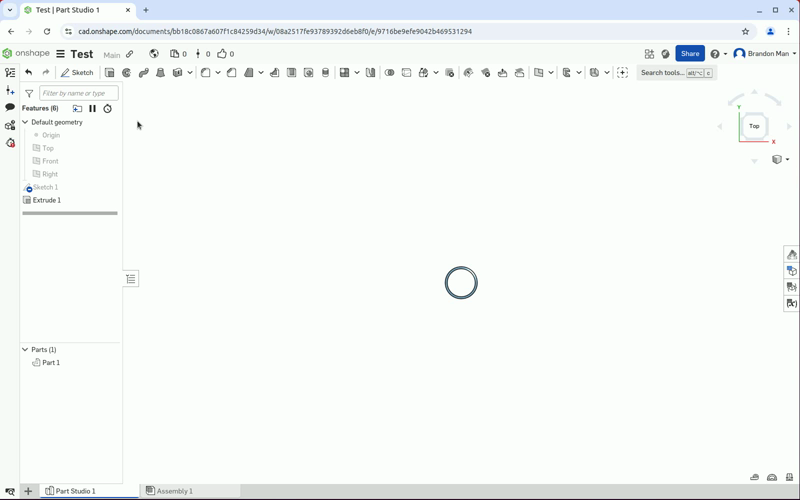
key(shift+h)
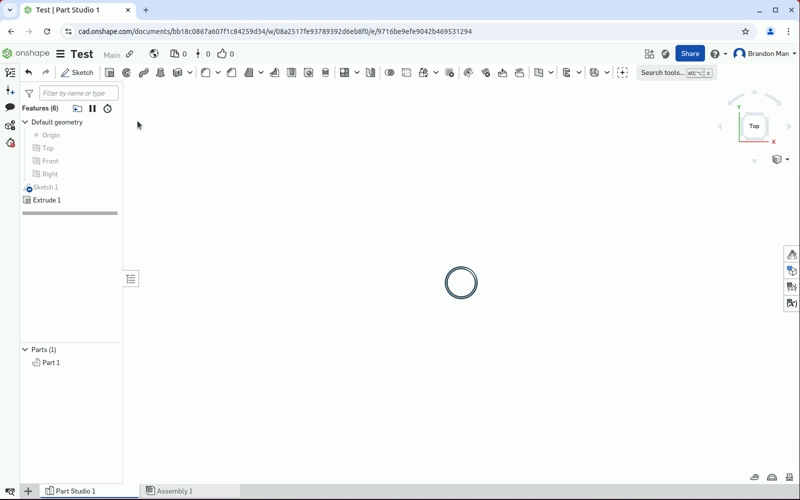
mouse_move(73, 189)
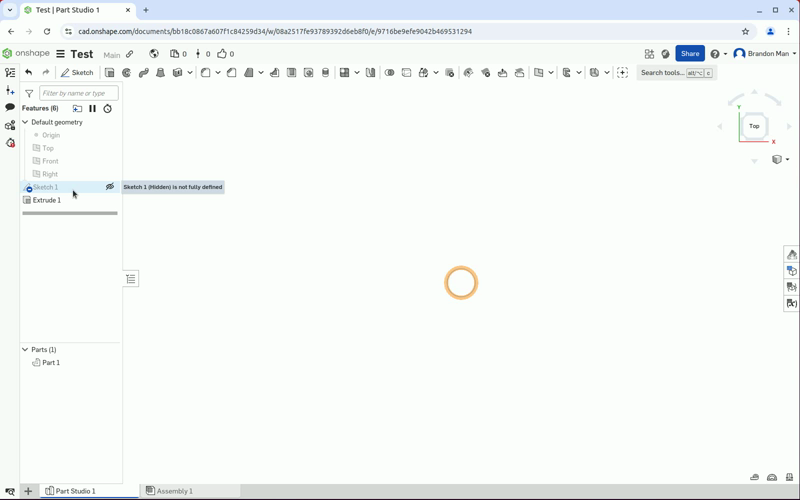
click(73, 189)
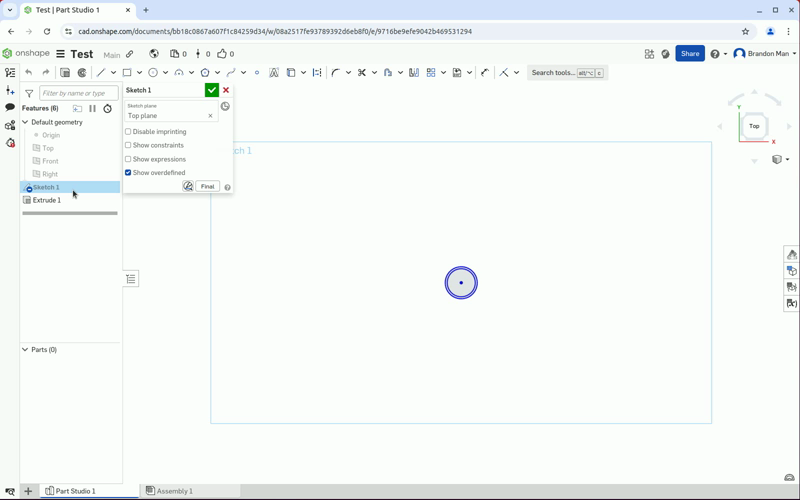
mouse_move(229, 92)
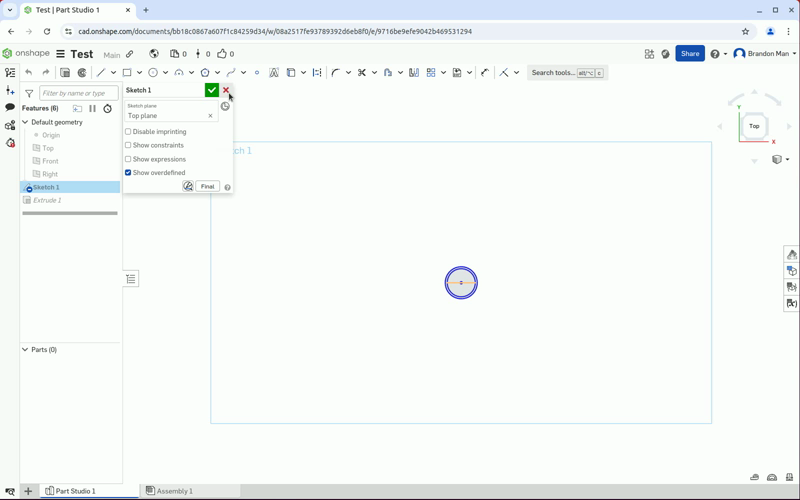
click(229, 92)
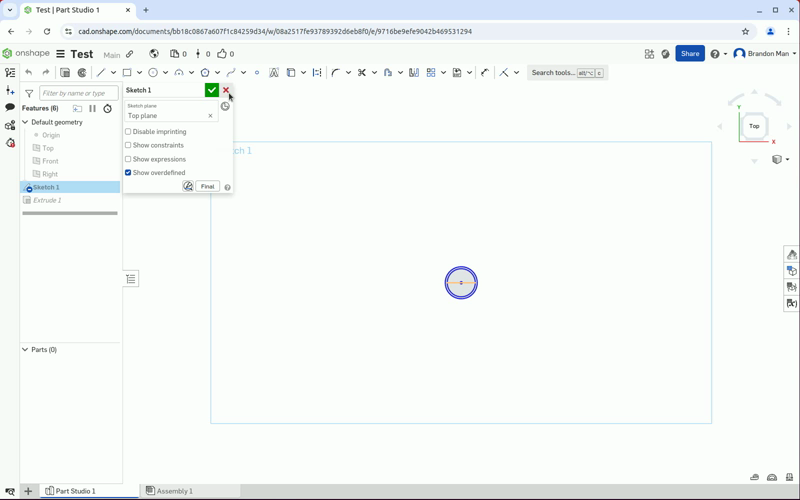
key(shift+s)
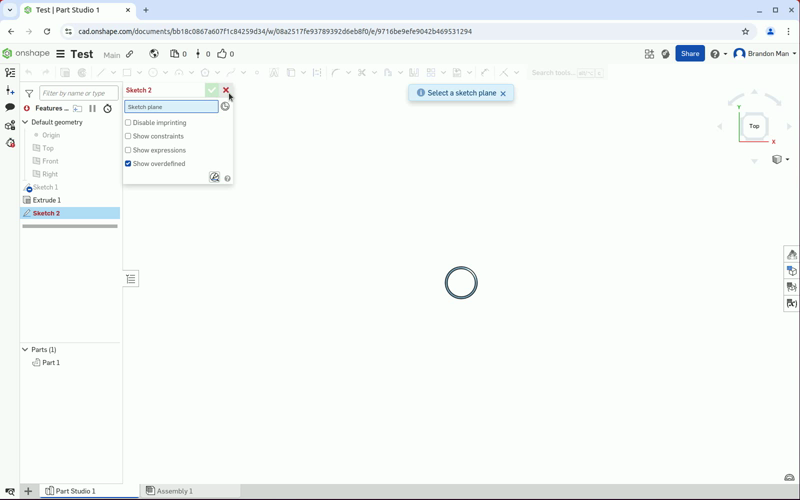
mouse_move(73, 150)
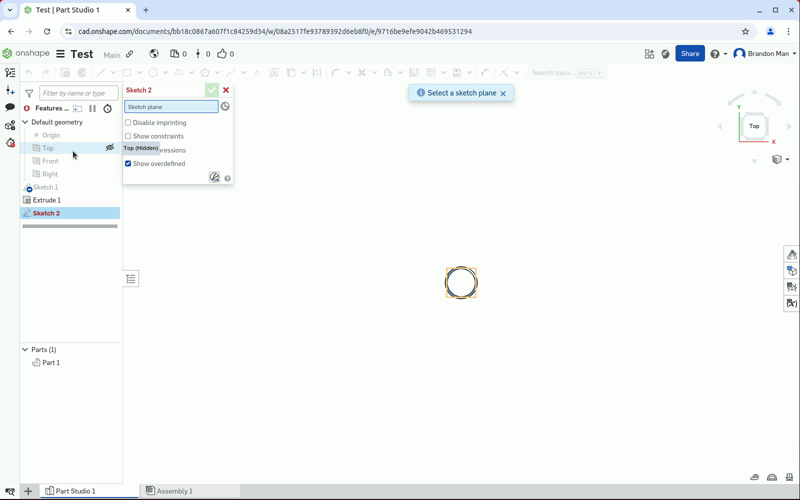
click(73, 150)
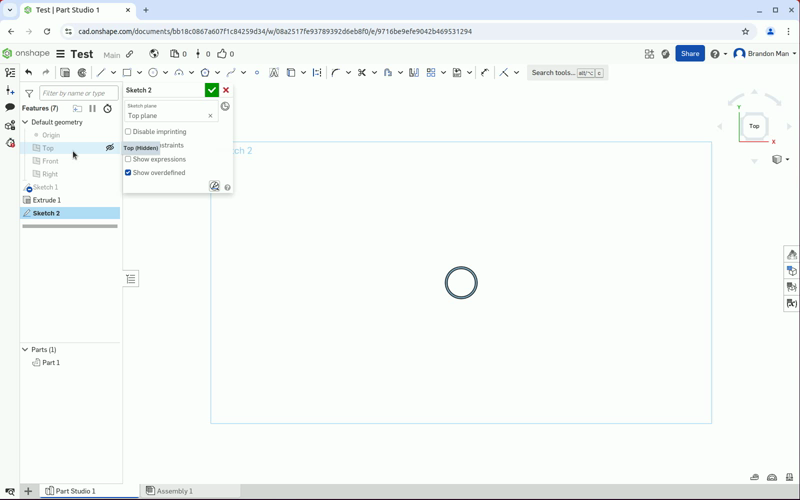
mouse_move(73, 352)
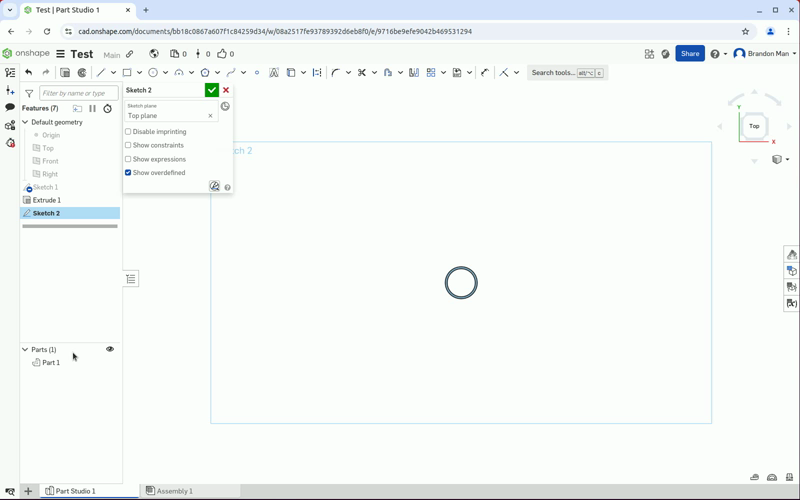
key(y)
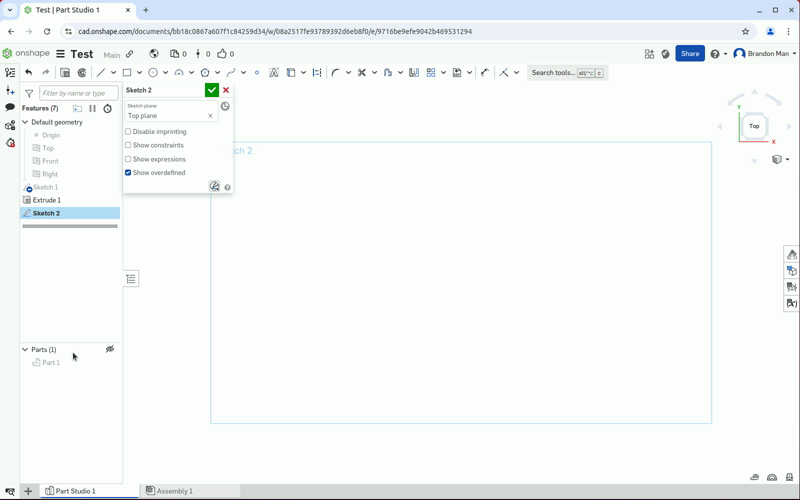
key(c)
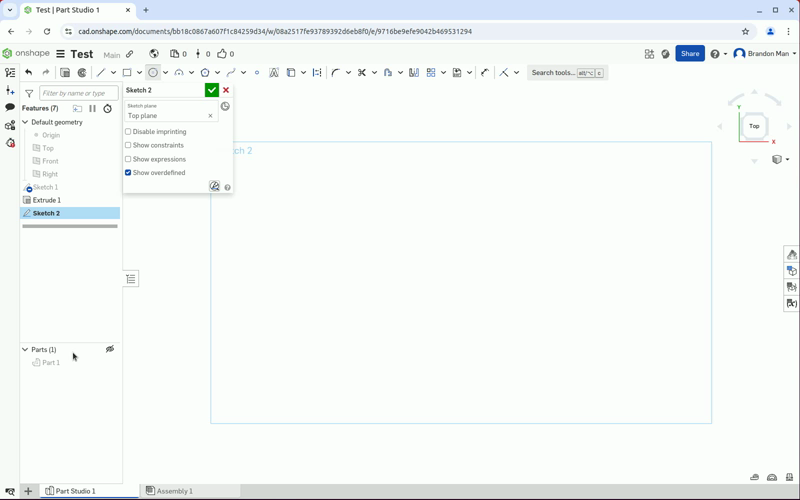
key_down(shift)
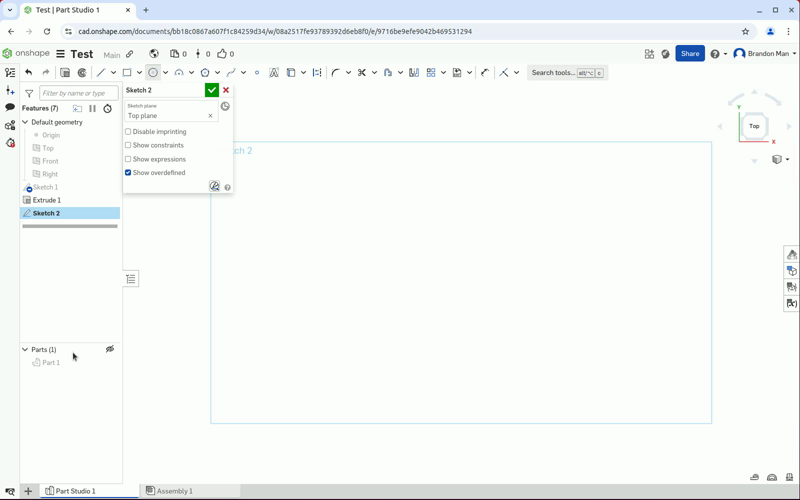
mouse_move(460, 282)
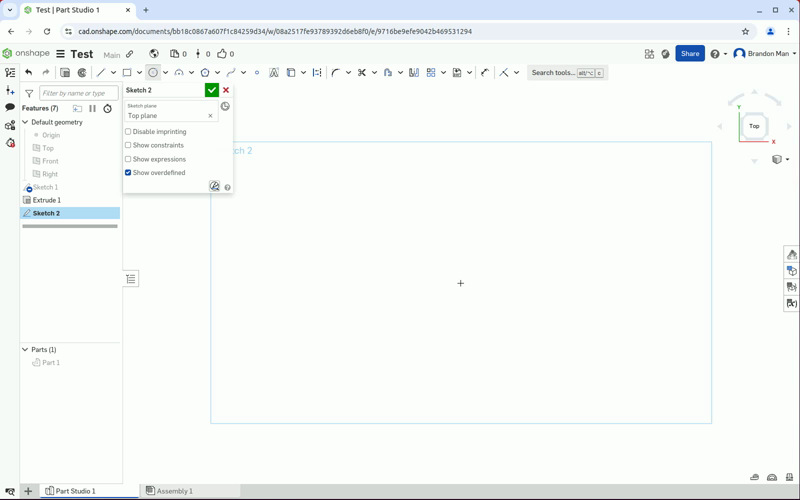
click(460, 282)
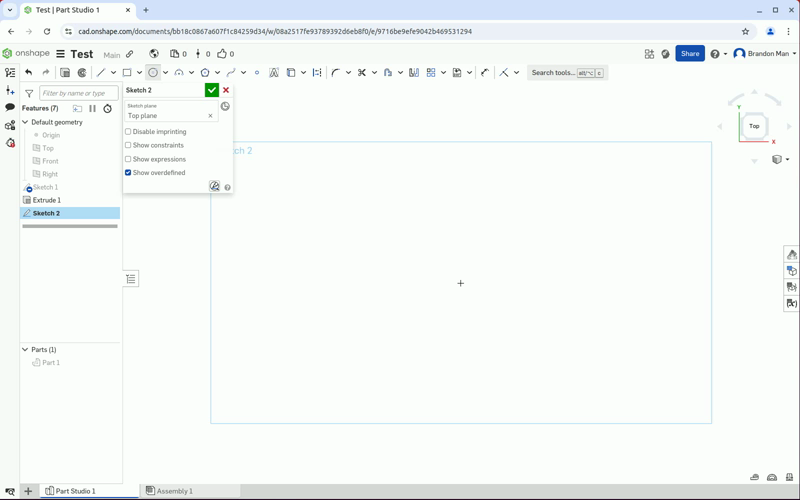
key_up(shift)
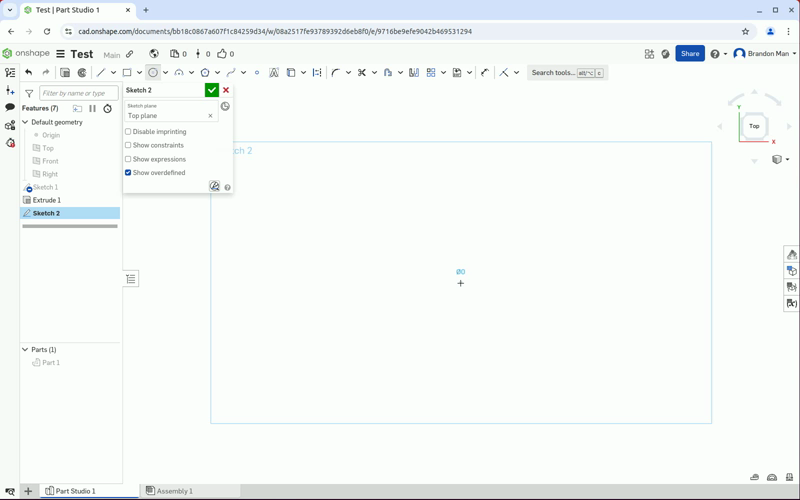
mouse_move(474, 282)
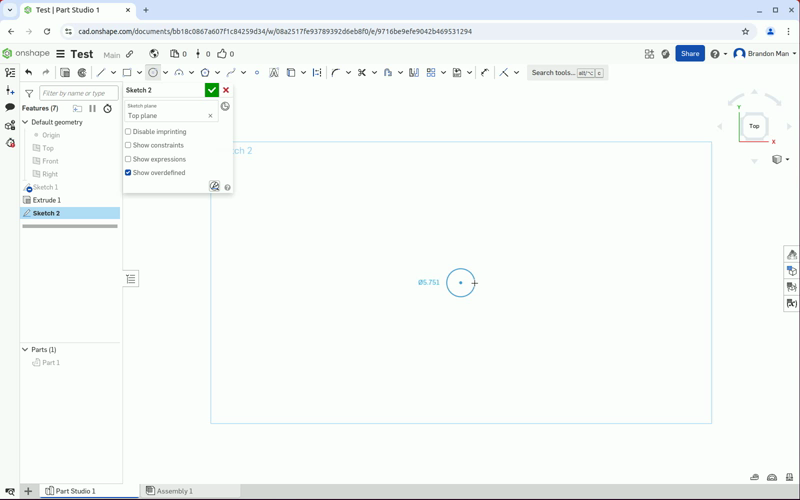
click(474, 282)
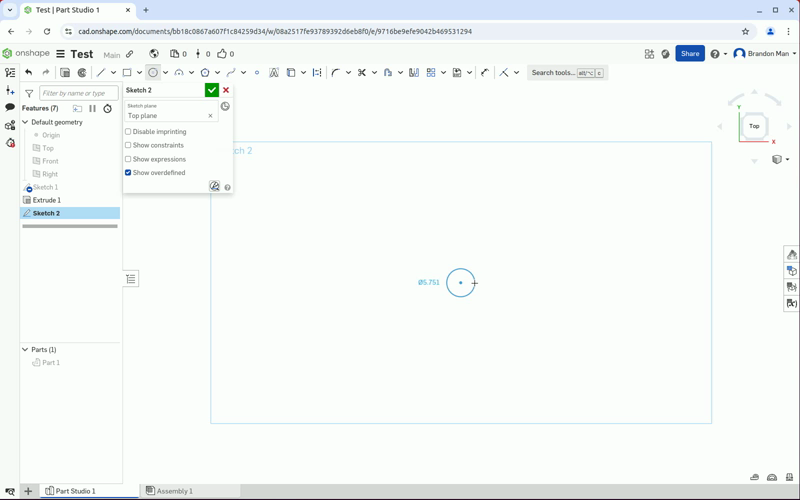
key(esc)
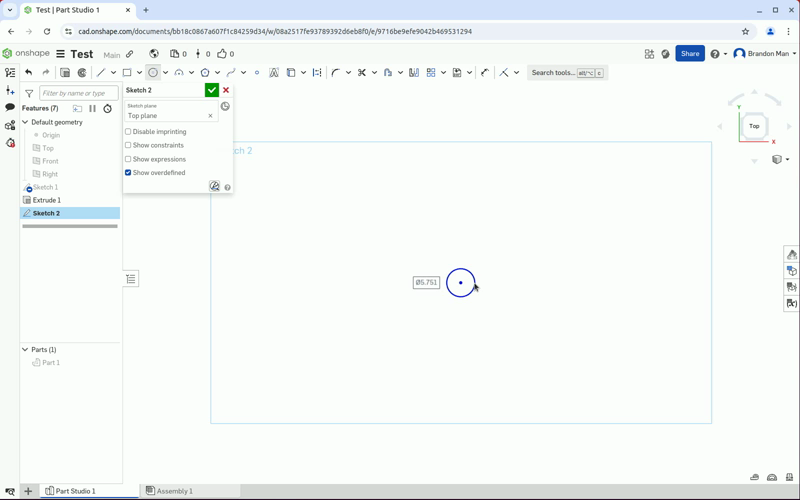
key(c)
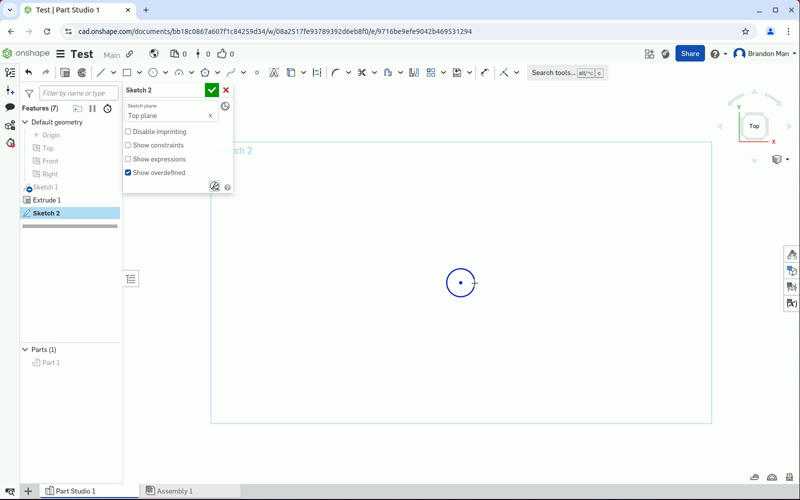
key_down(shift)
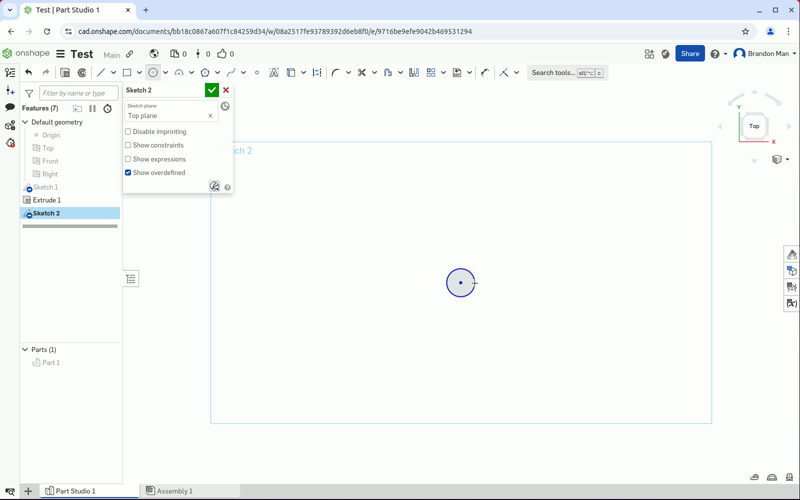
mouse_move(460, 282)
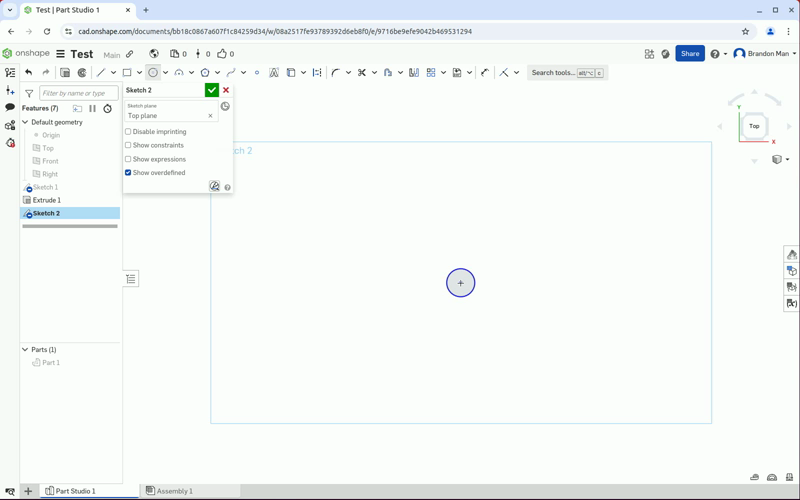
click(460, 282)
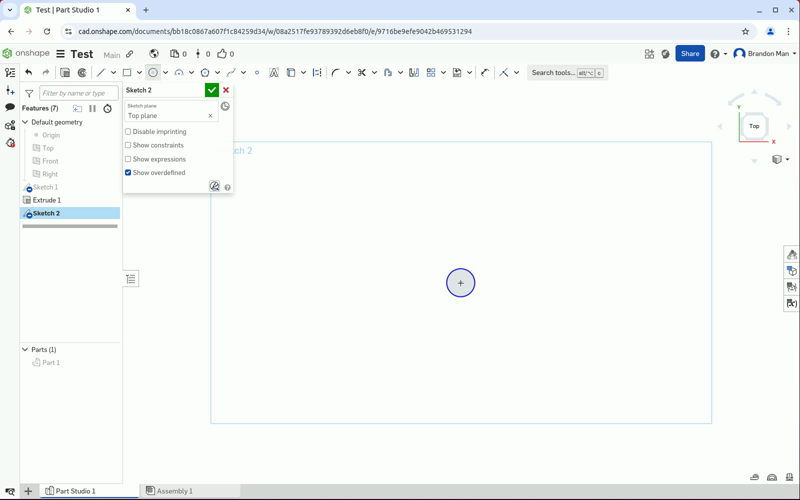
key_up(shift)
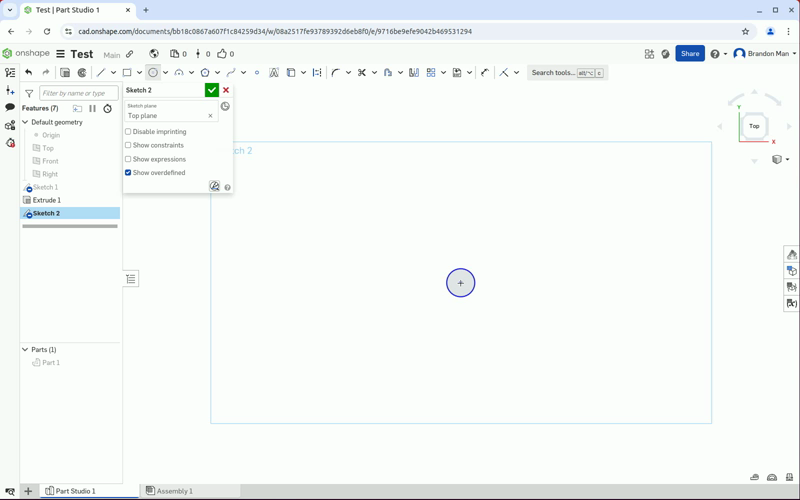
mouse_move(466, 282)
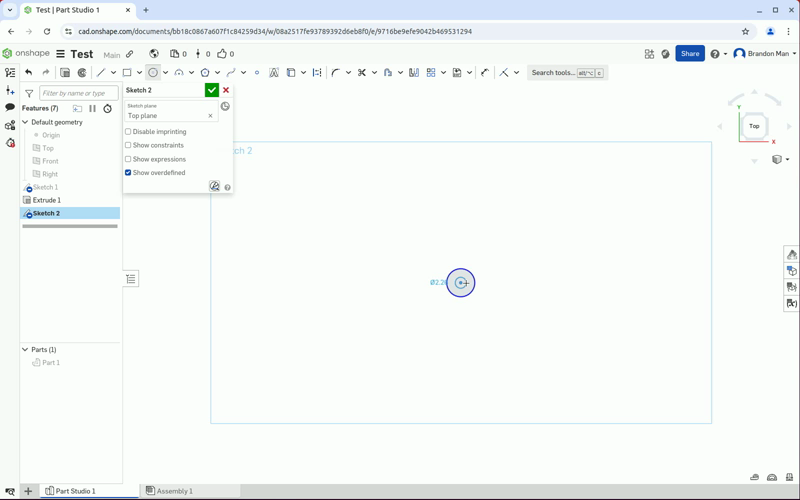
click(466, 282)
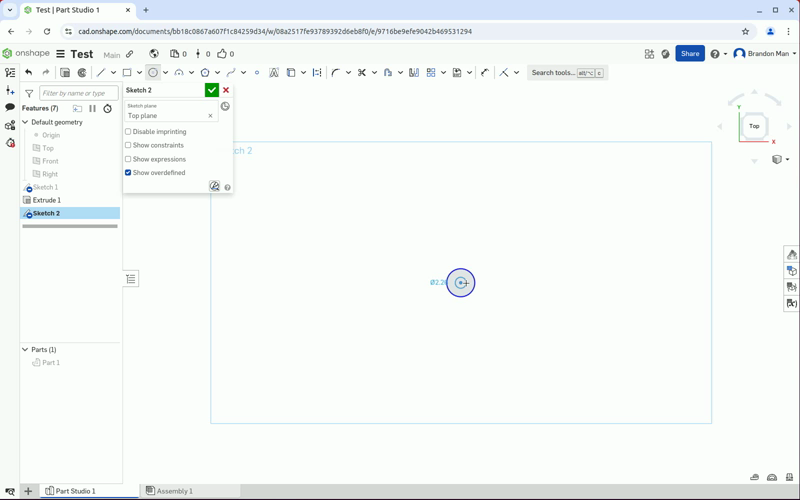
key(esc)
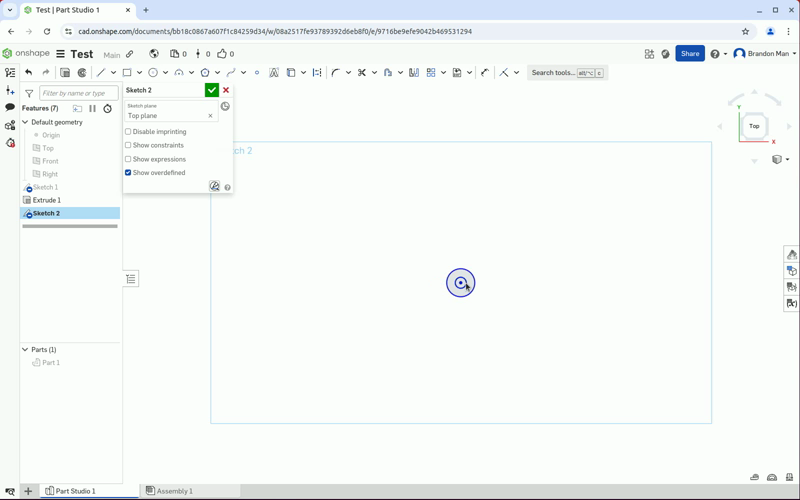
mouse_move(457, 288)
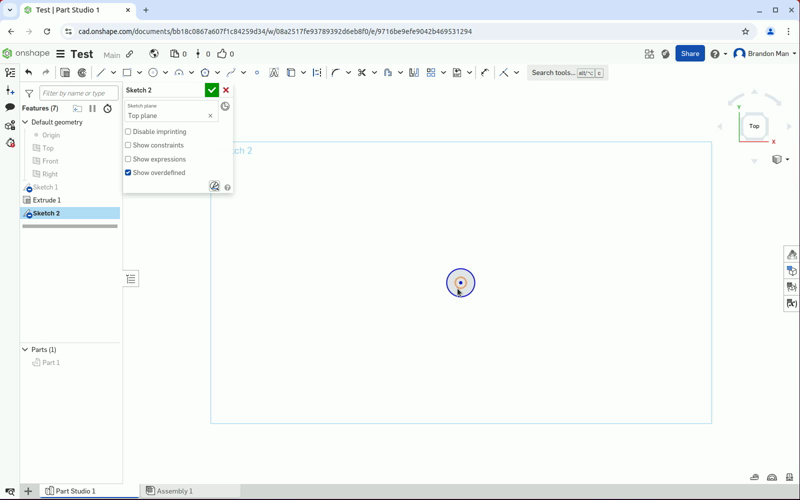
scroll(6)
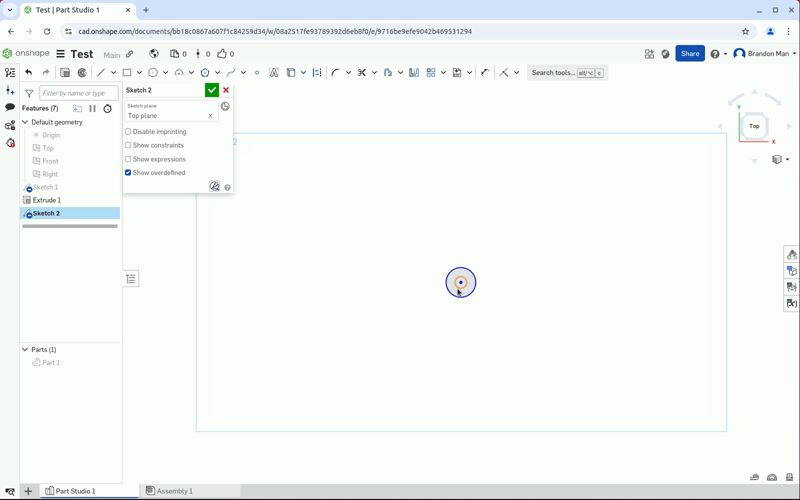
scroll(6)
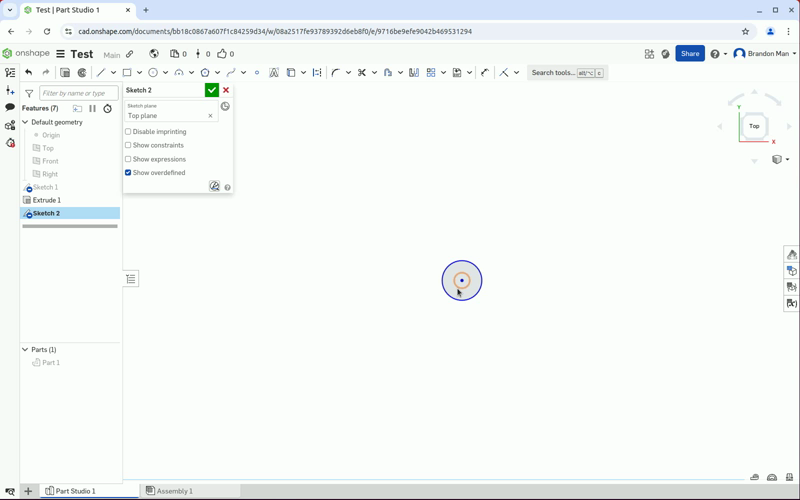
scroll(6)
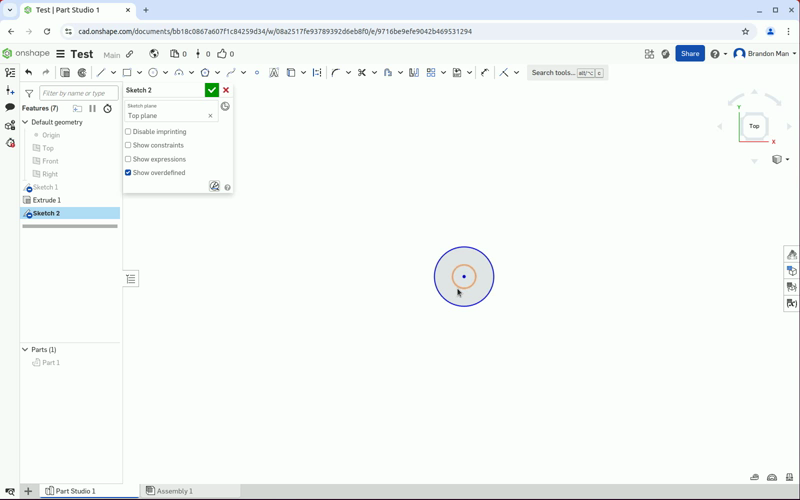
scroll(6)
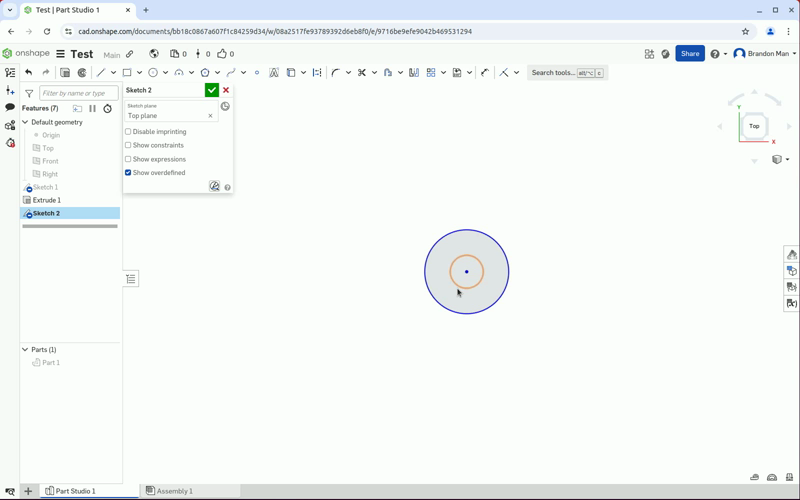
scroll(6)
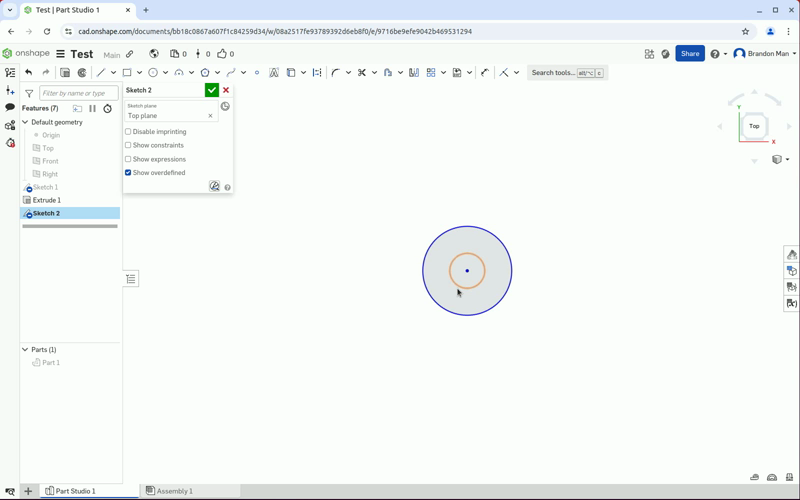
scroll(6)
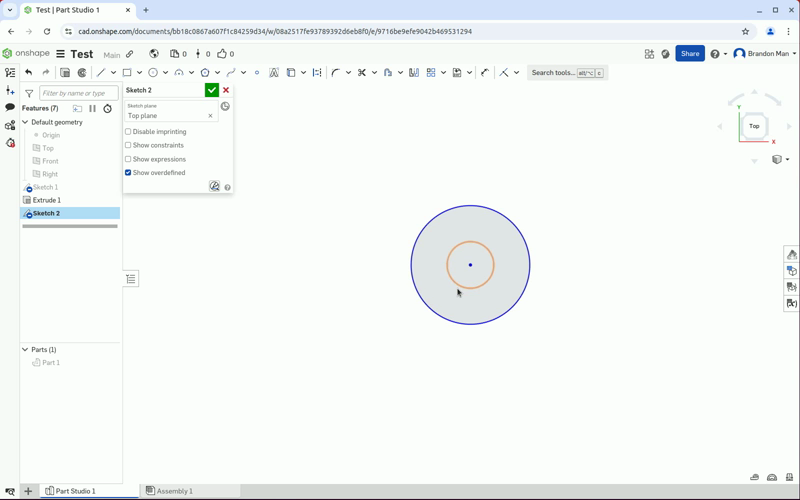
scroll(6)
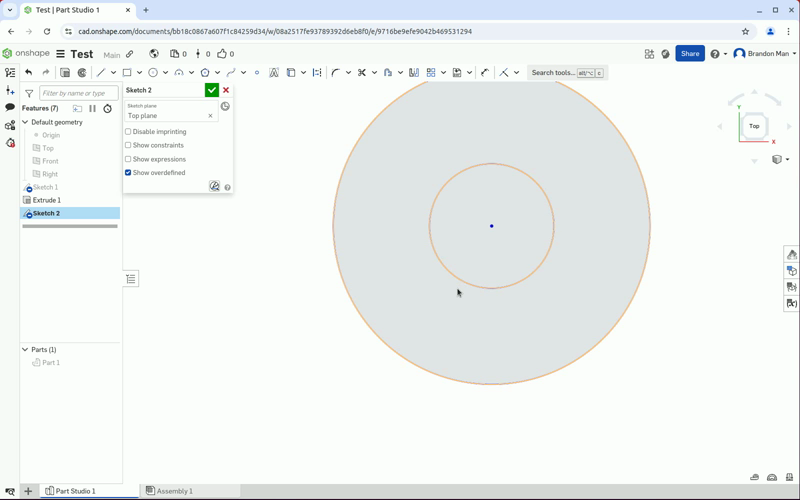
click(457, 288)
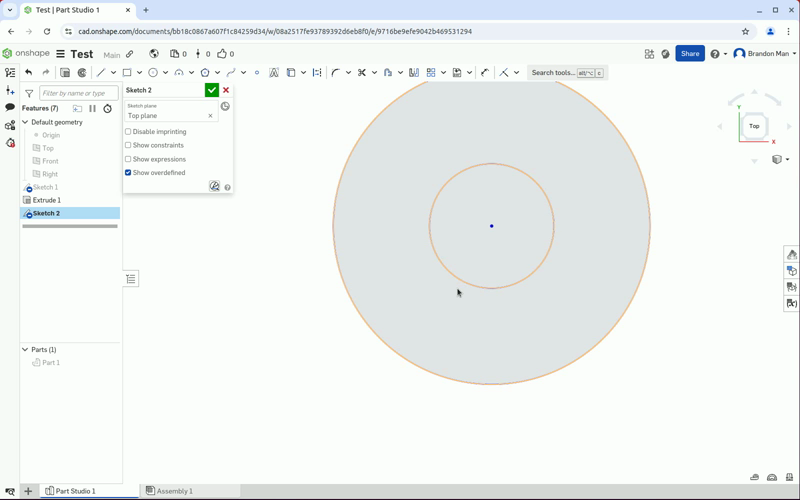
scroll(-6)
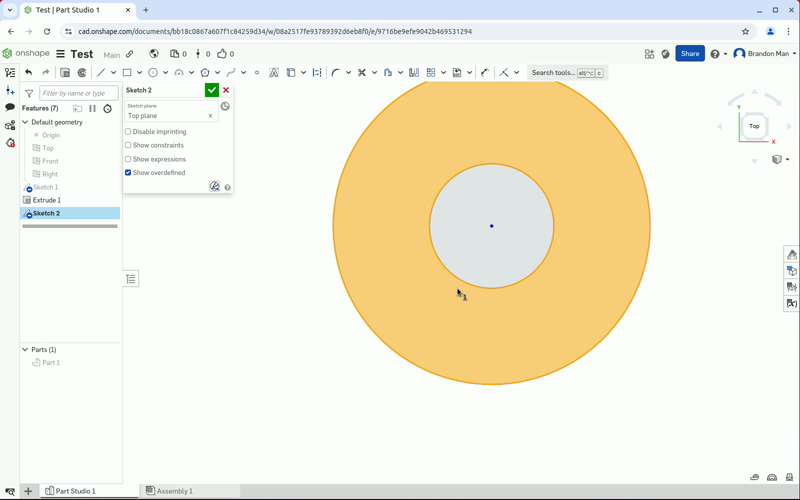
scroll(-6)
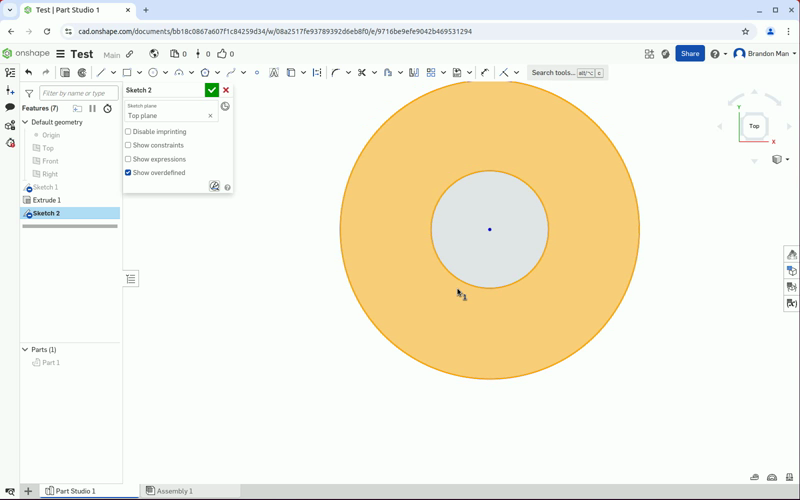
scroll(-6)
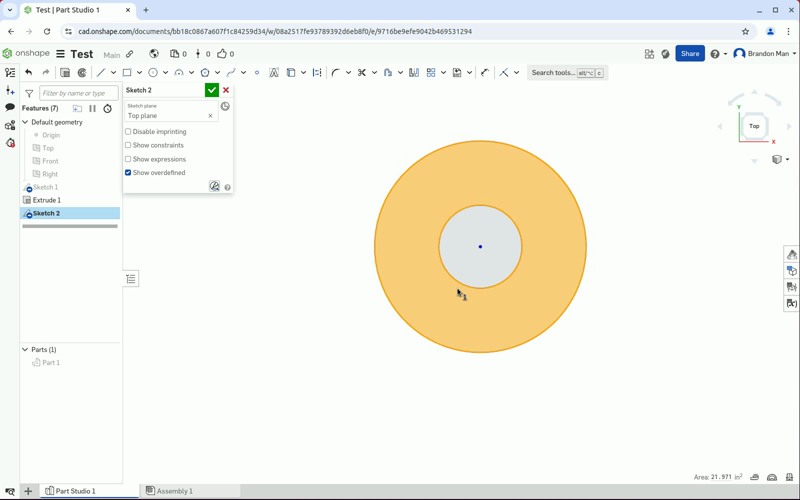
scroll(-6)
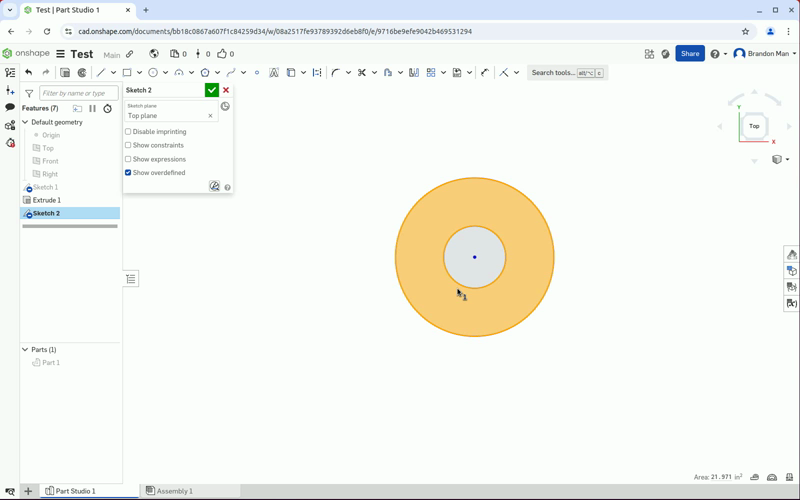
scroll(-6)
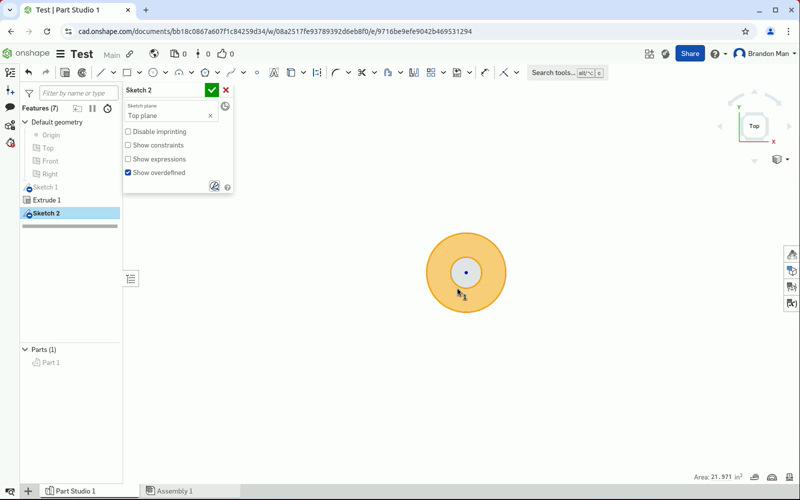
scroll(-6)
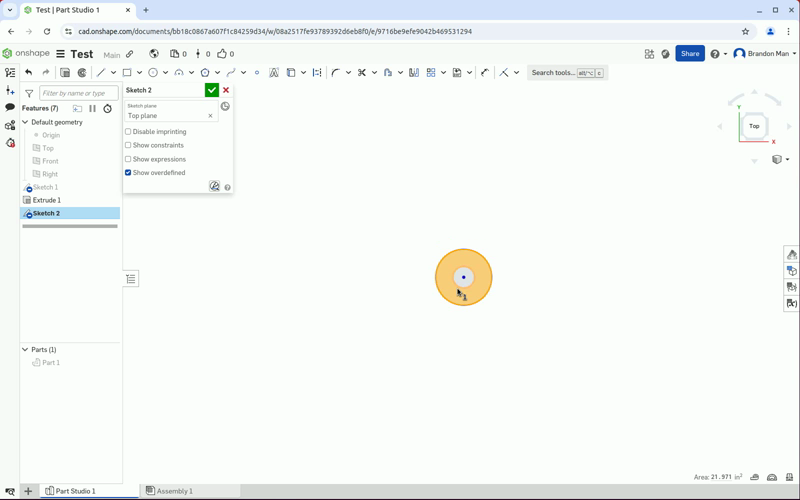
scroll(-6)
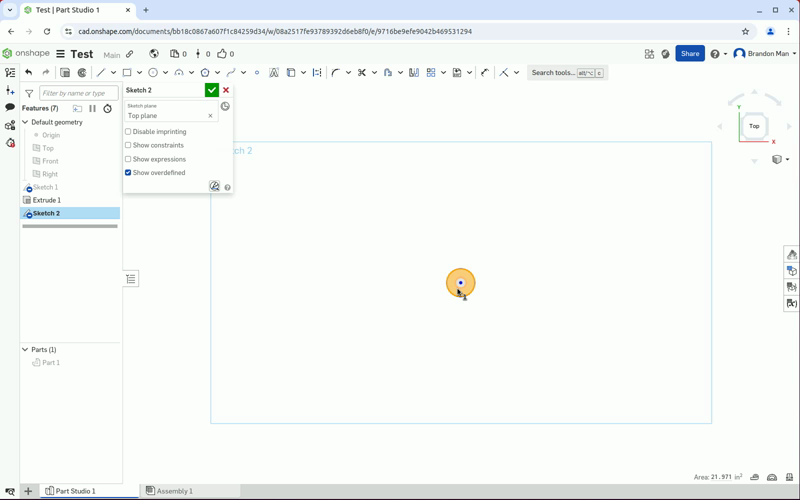
mouse_move(73, 352)
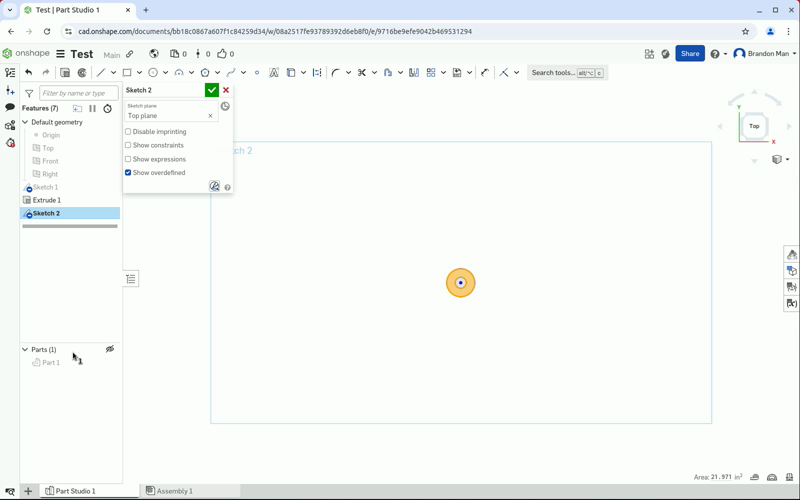
key(shift+y)
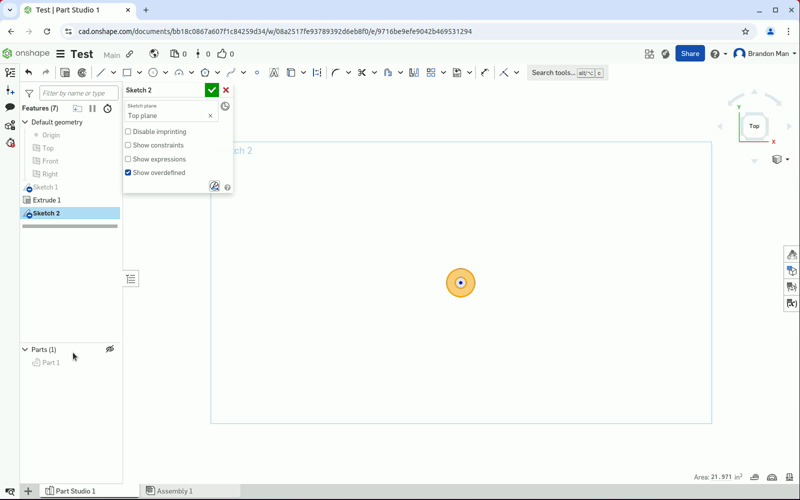
key(shift+e)
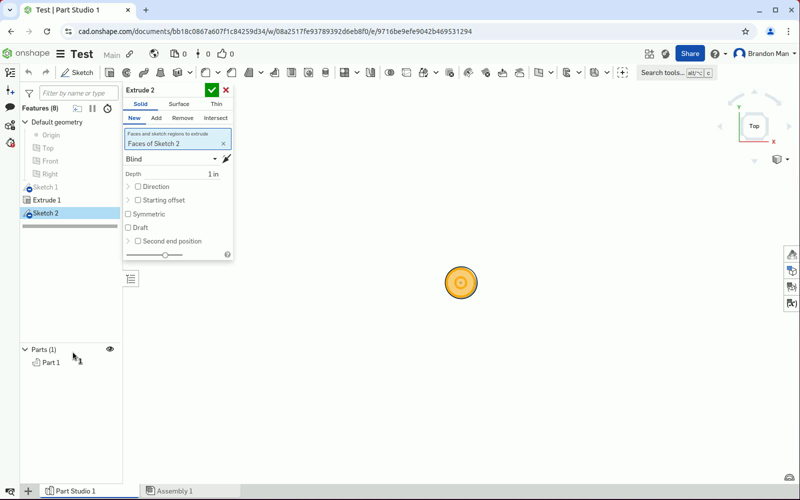
mouse_move(143, 106)
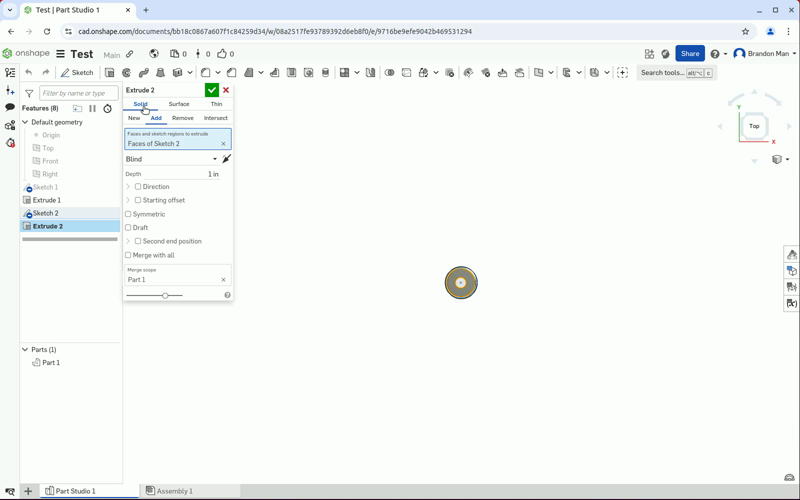
click(143, 106)
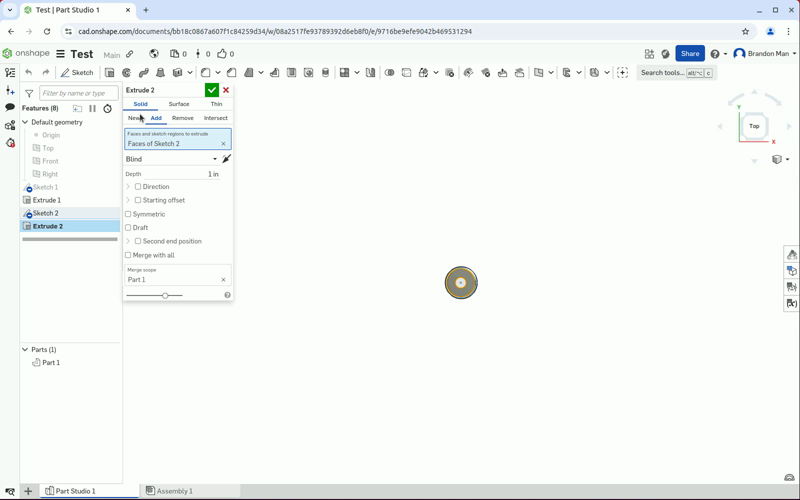
mouse_move(137, 120)
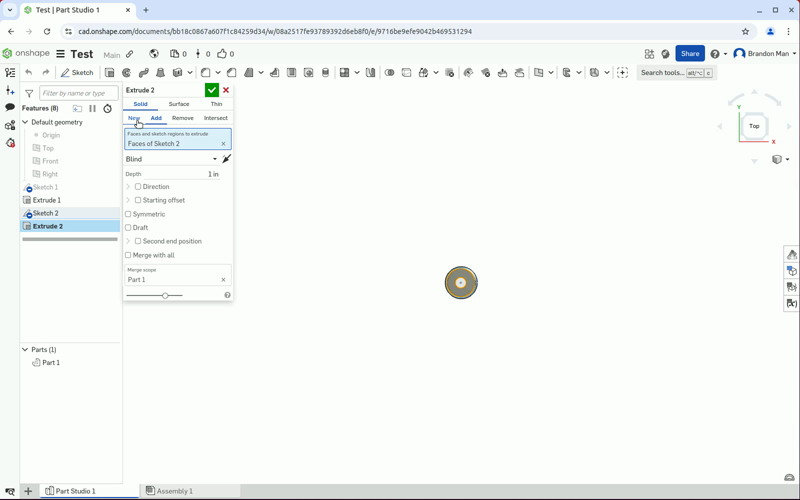
click(137, 120)
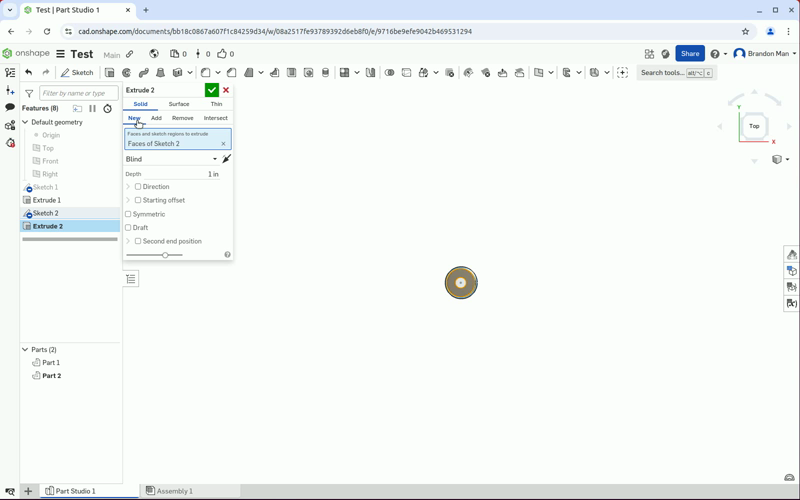
key(tab, 4)
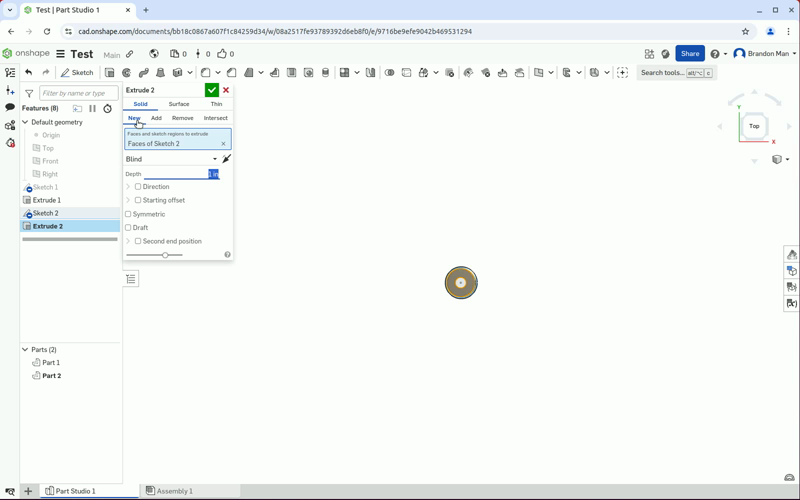
text(0.241)
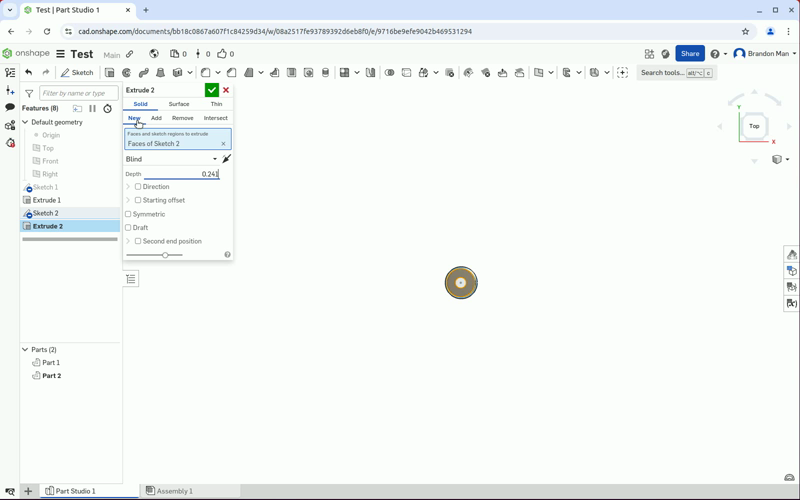
key(enter)
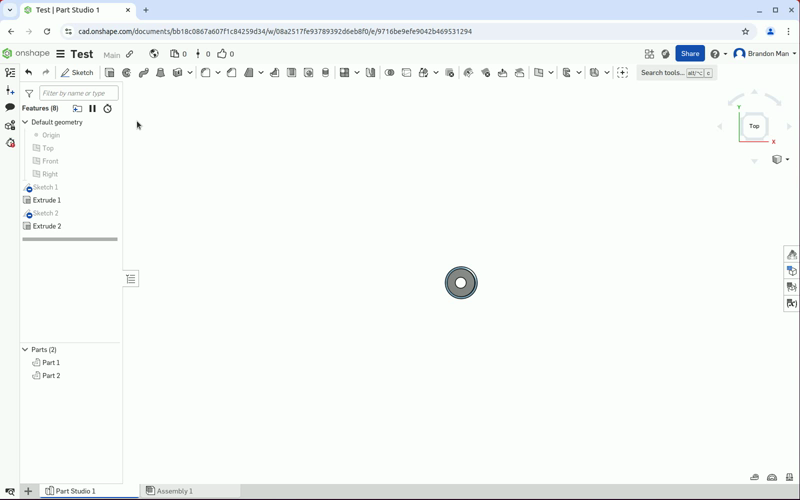
key(shift+h)
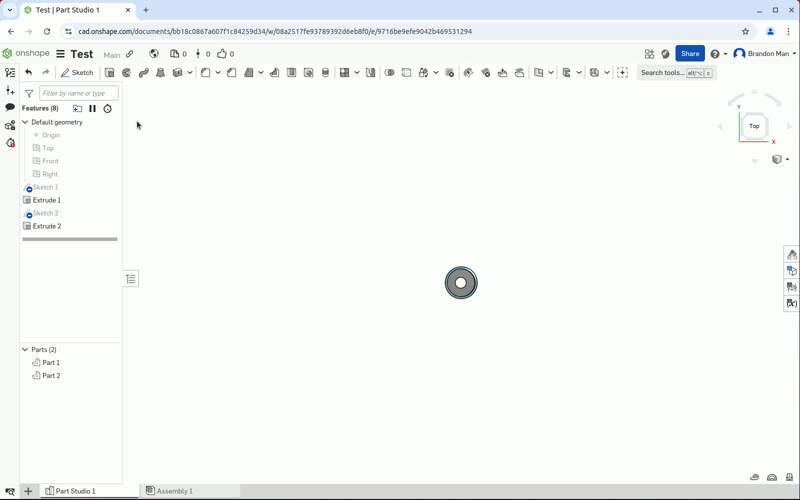
key(shift+h)
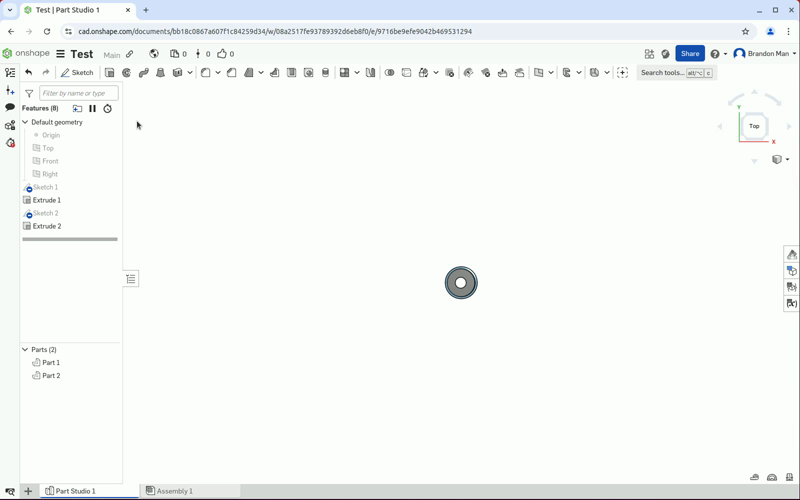
mouse_move(73, 189)
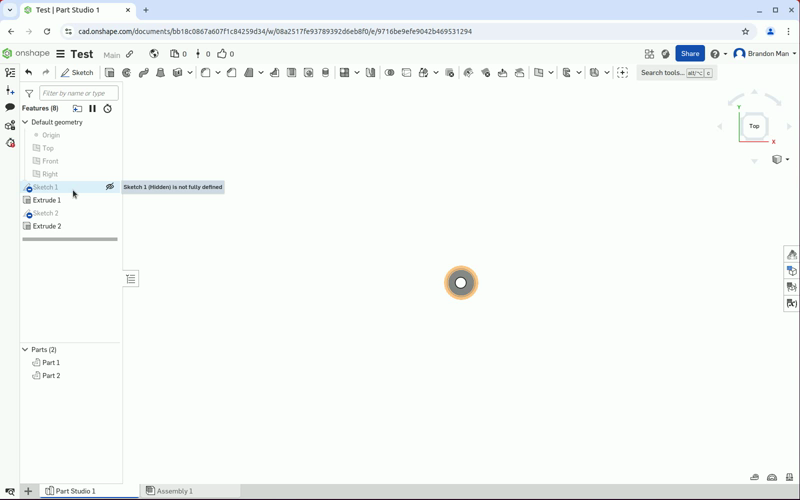
click(73, 189)
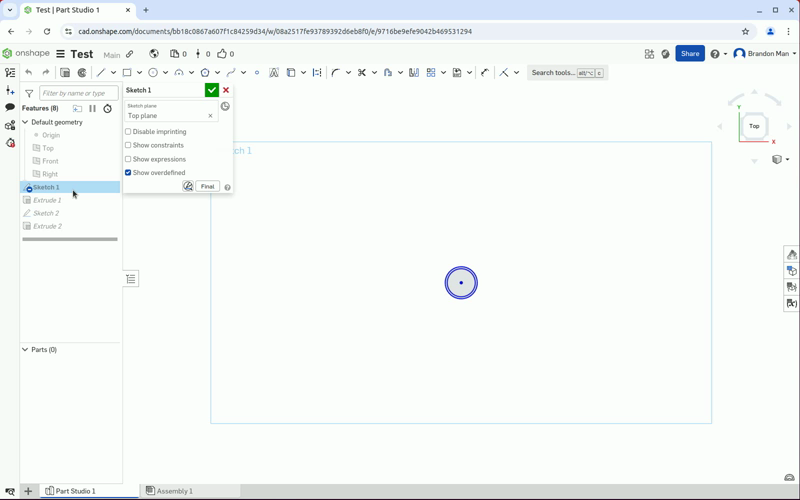
mouse_move(229, 92)
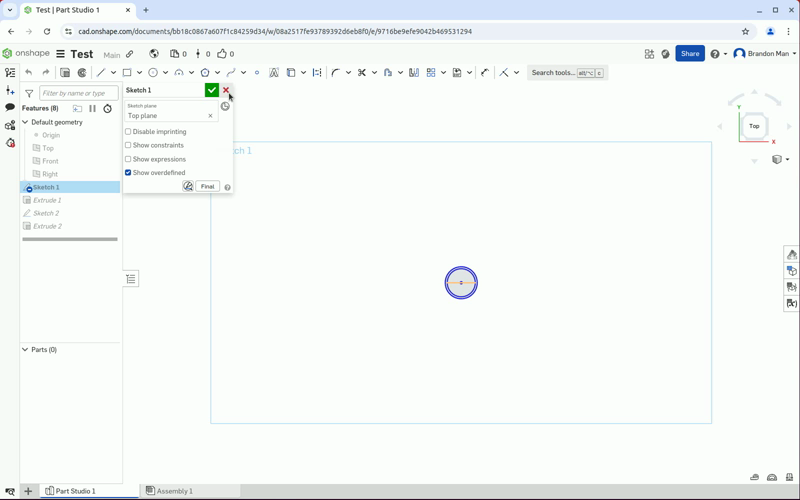
click(229, 92)
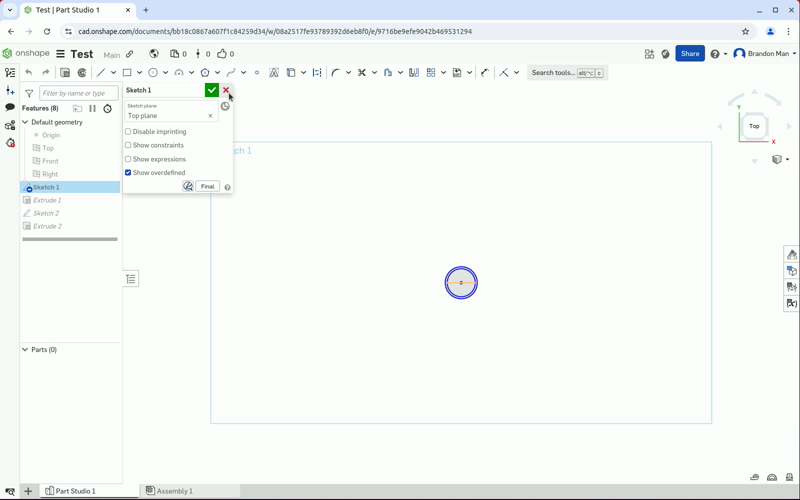
key(shift+s)
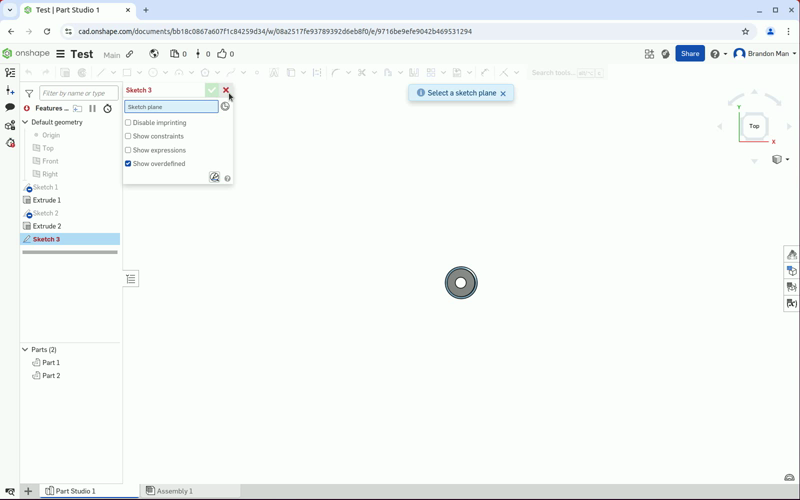
mouse_move(73, 150)
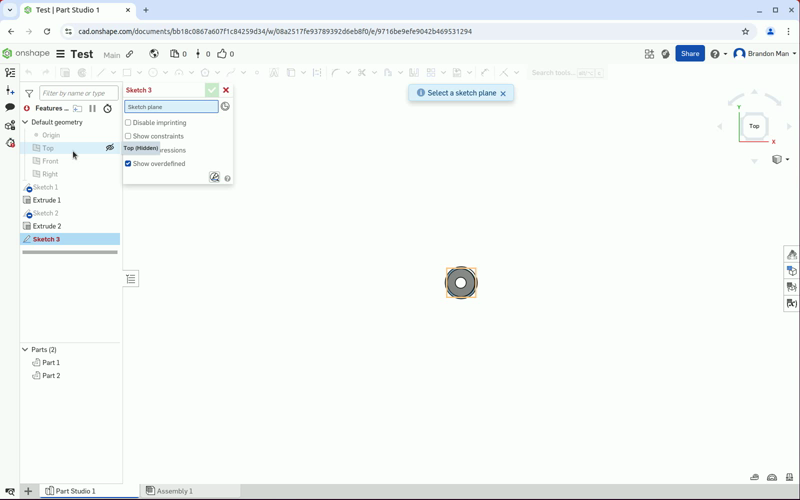
click(73, 150)
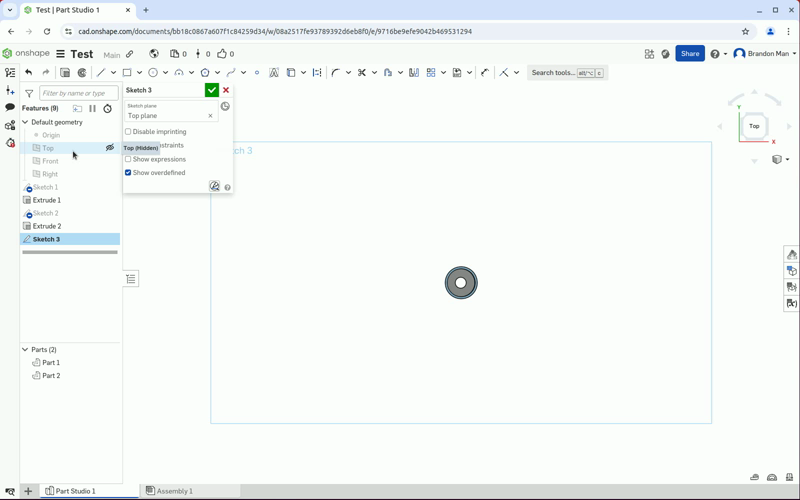
mouse_move(73, 352)
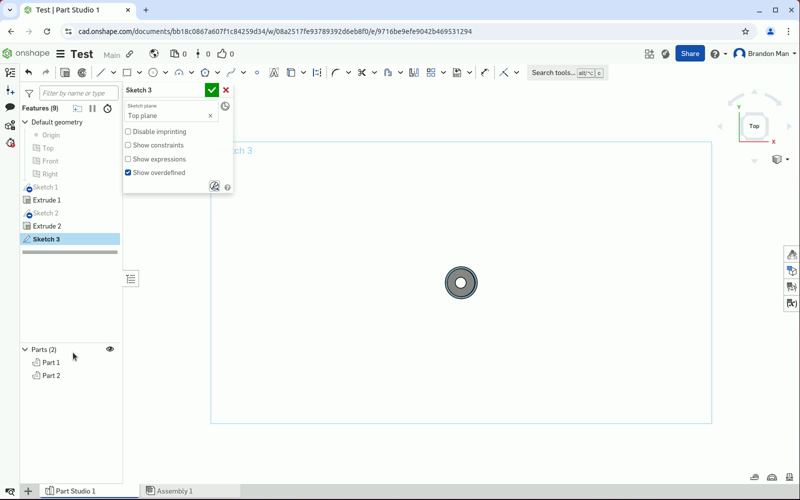
key(y)
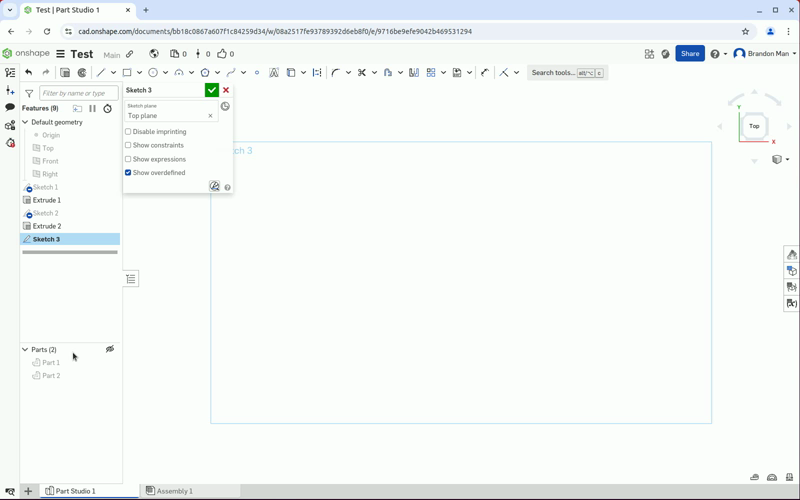
key(c)
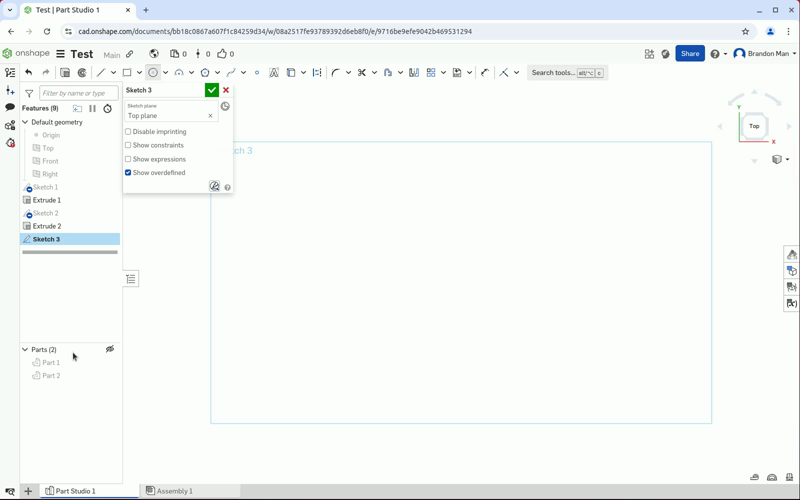
key_down(shift)
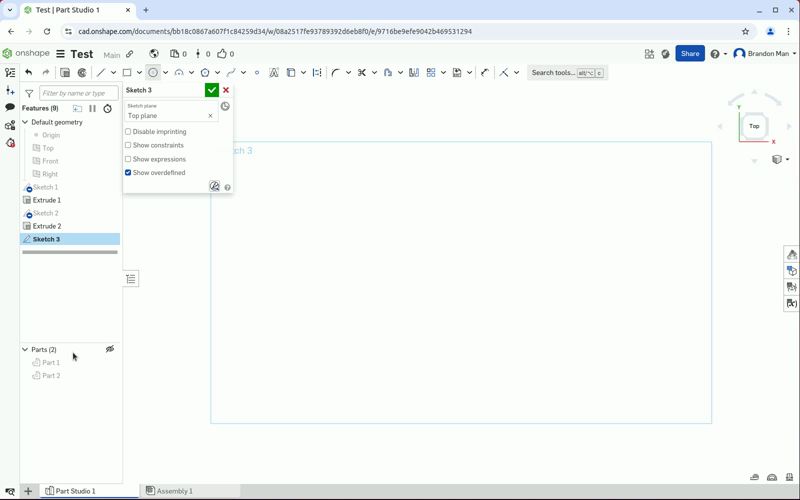
mouse_move(461, 282)
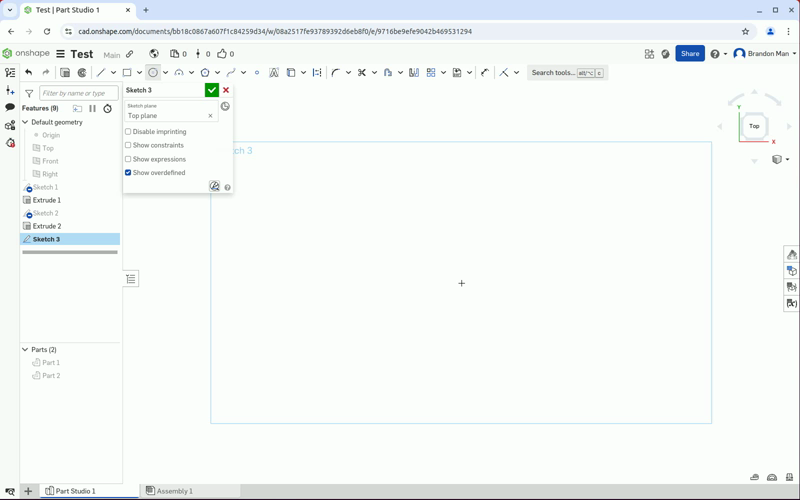
click(461, 282)
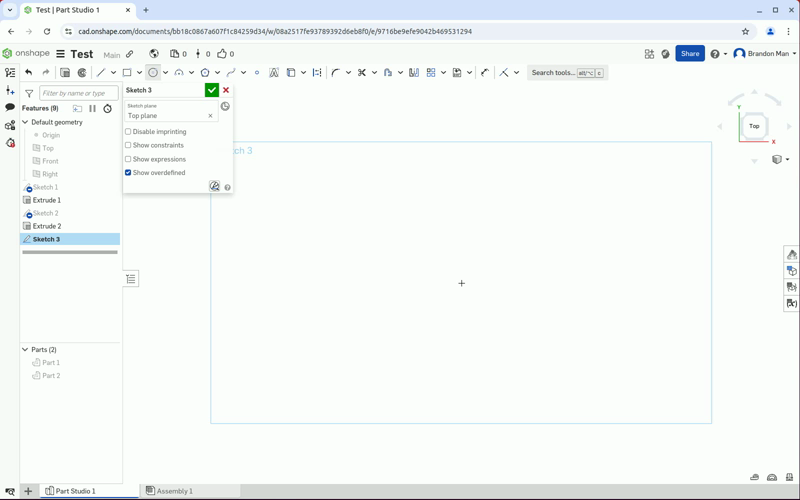
key_up(shift)
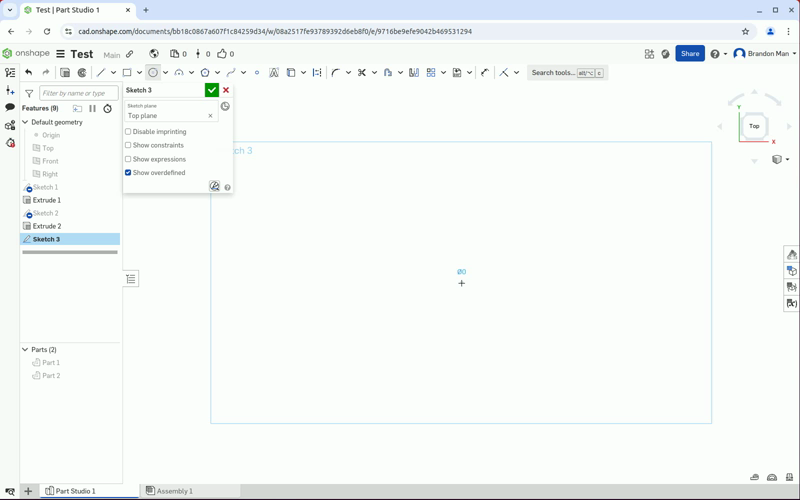
mouse_move(466, 282)
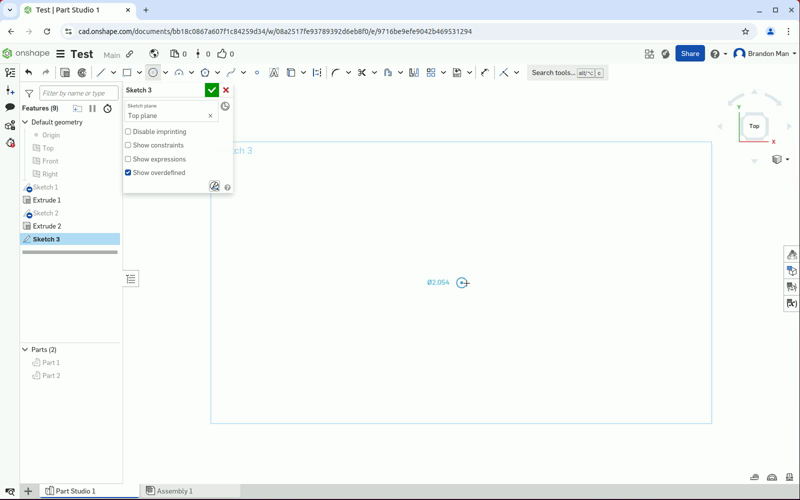
click(466, 282)
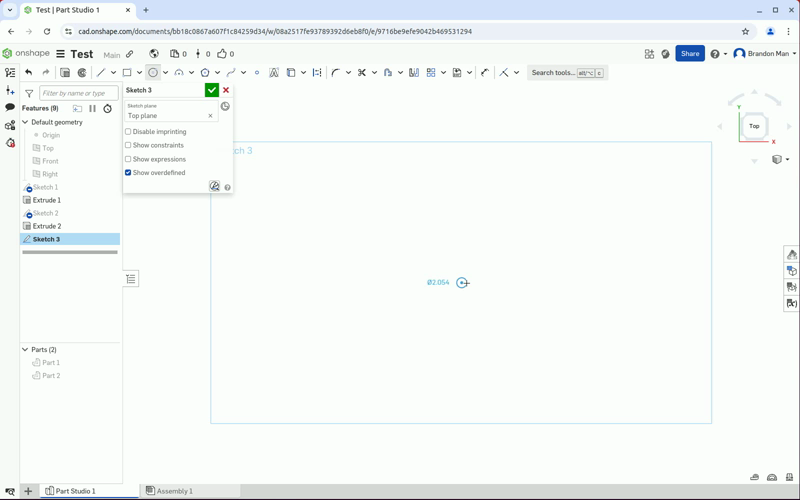
key(esc)
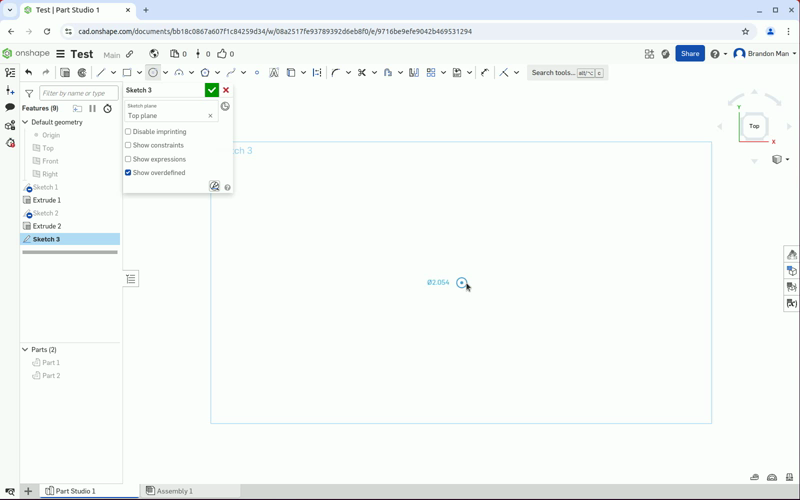
mouse_move(460, 286)
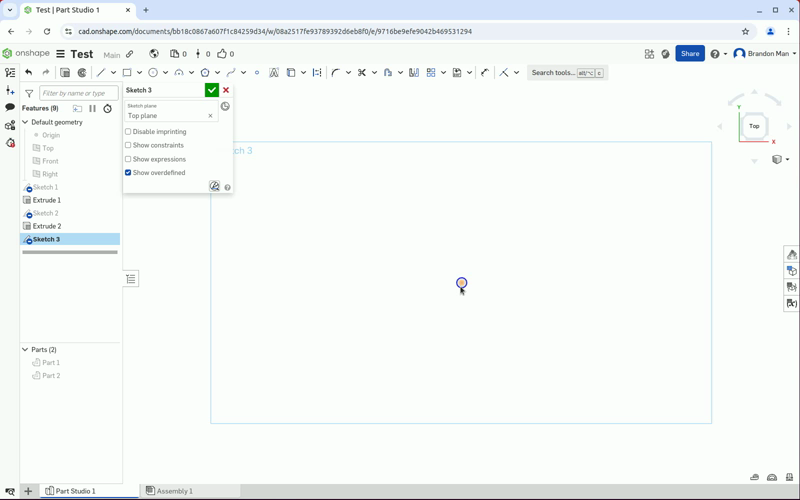
scroll(6)
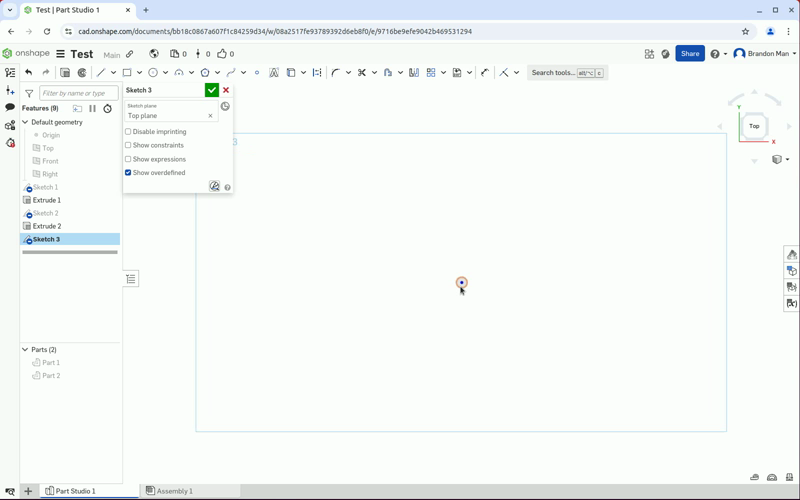
scroll(6)
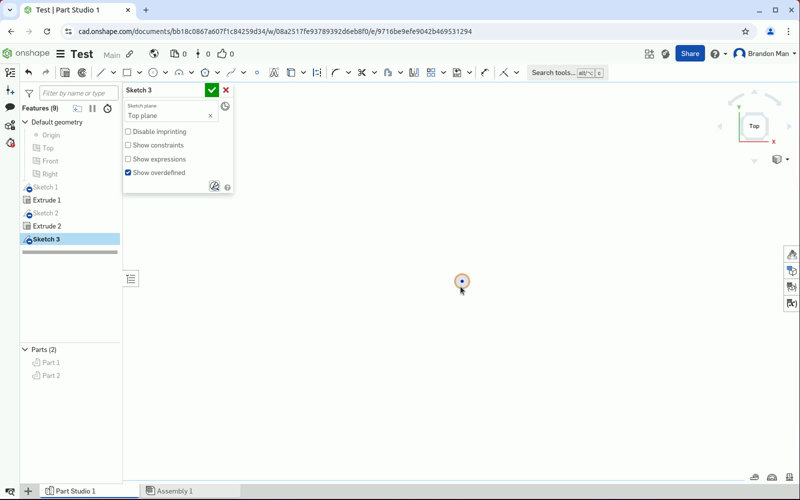
scroll(6)
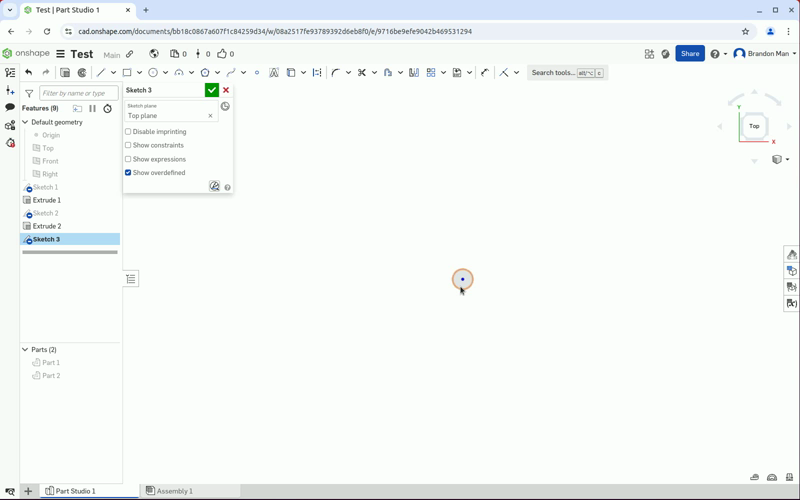
scroll(6)
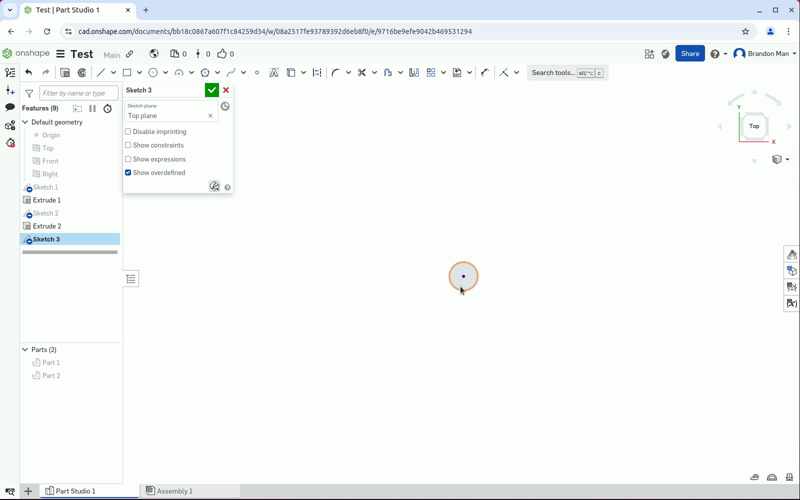
scroll(6)
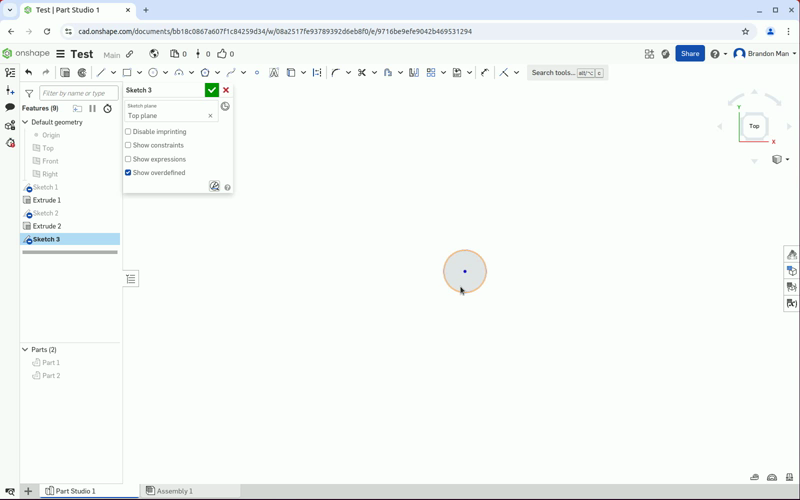
scroll(6)
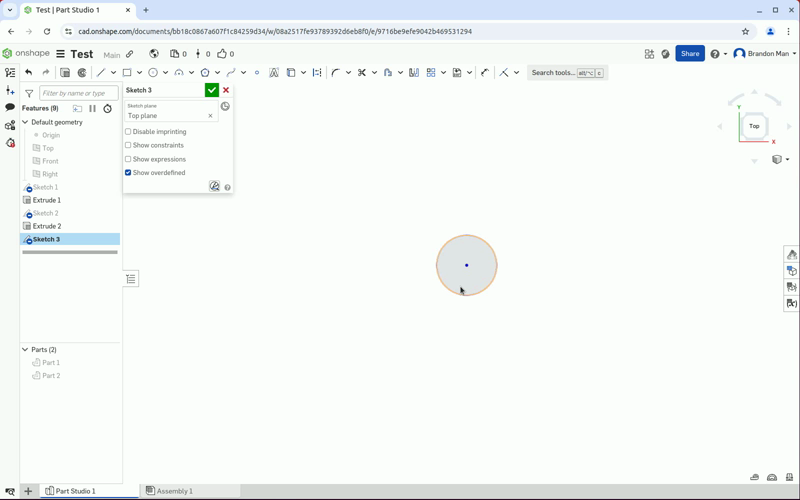
scroll(6)
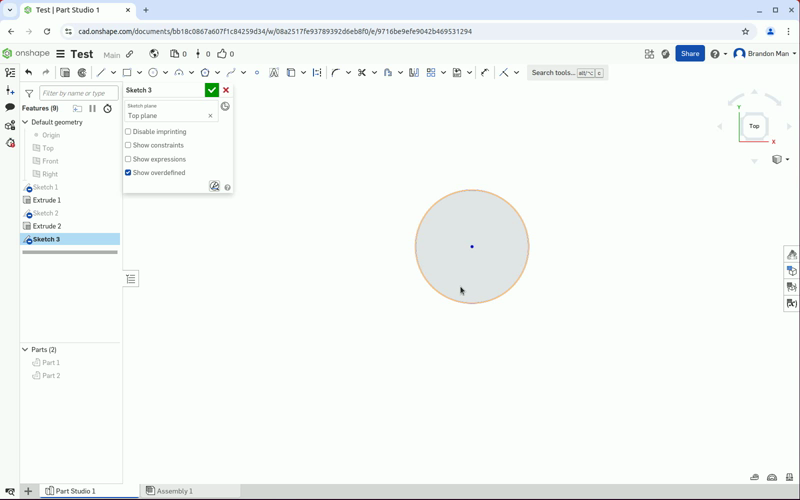
click(460, 286)
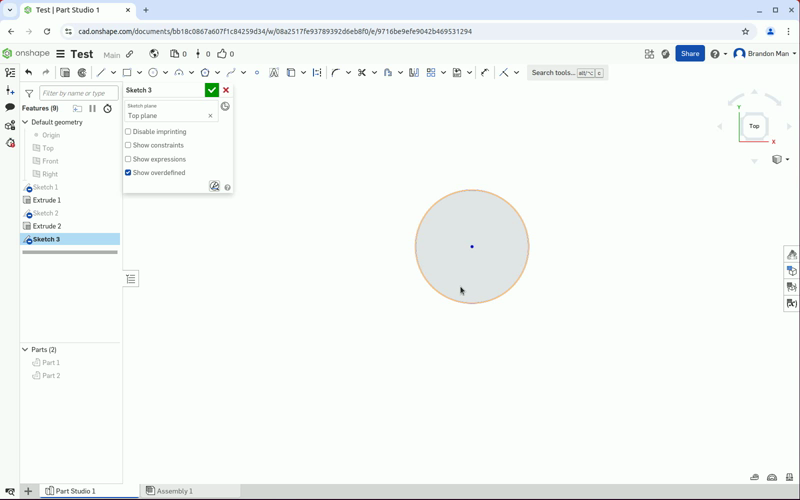
scroll(-6)
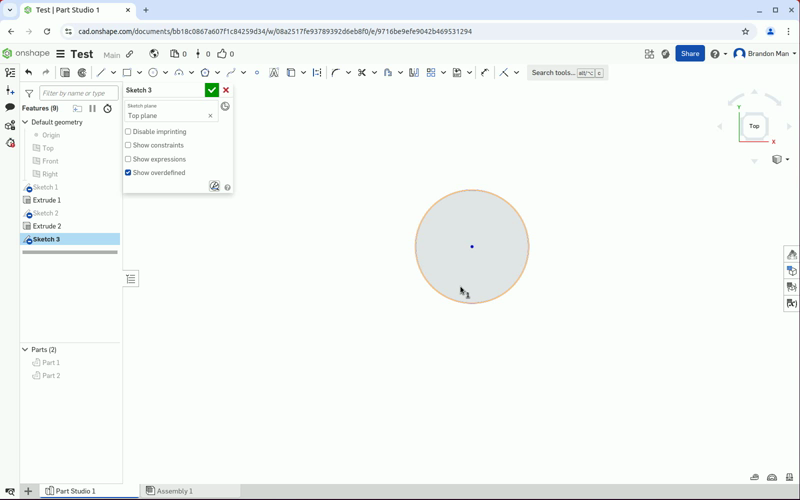
scroll(-6)
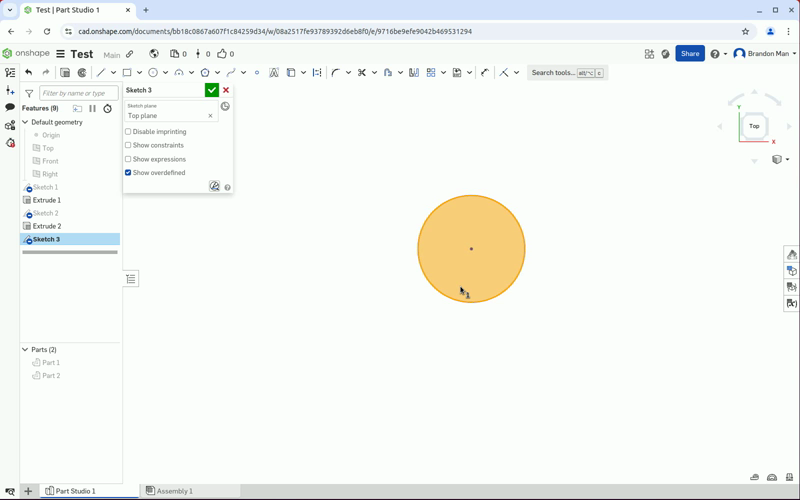
scroll(-6)
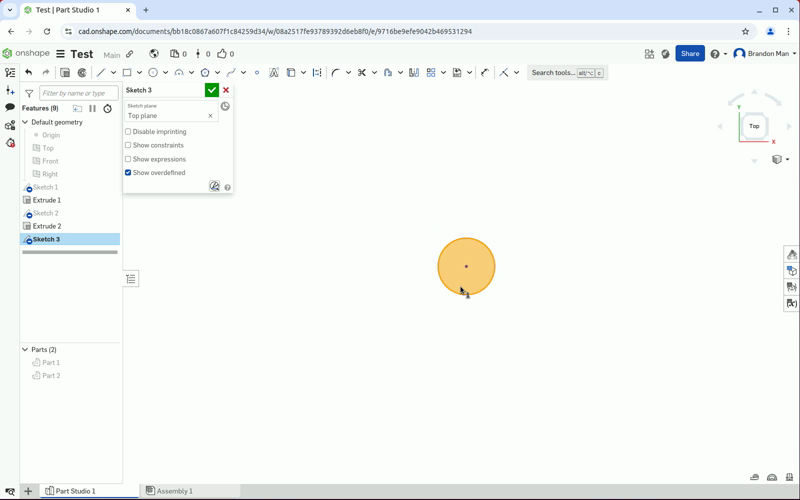
scroll(-6)
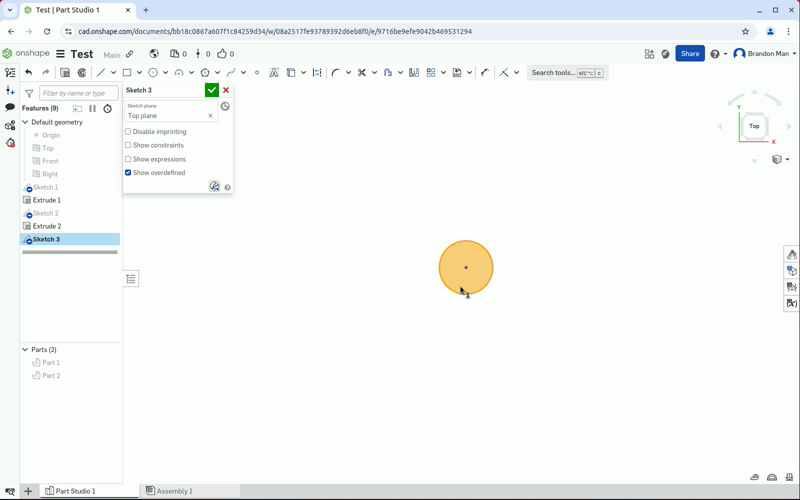
scroll(-6)
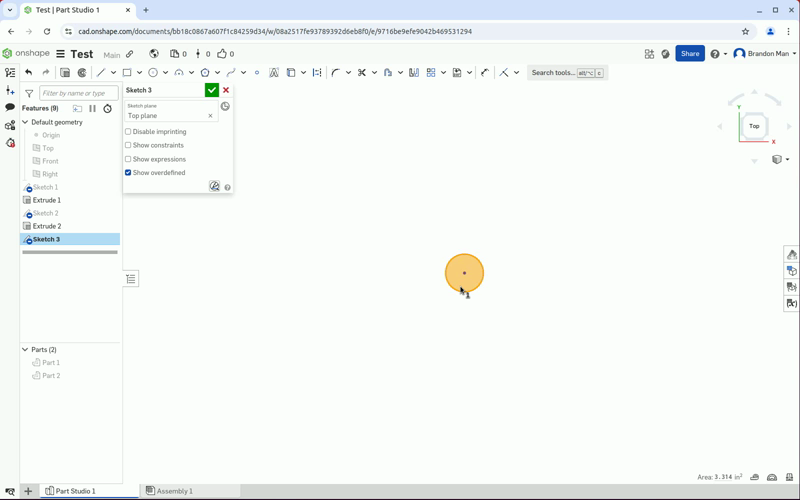
scroll(-6)
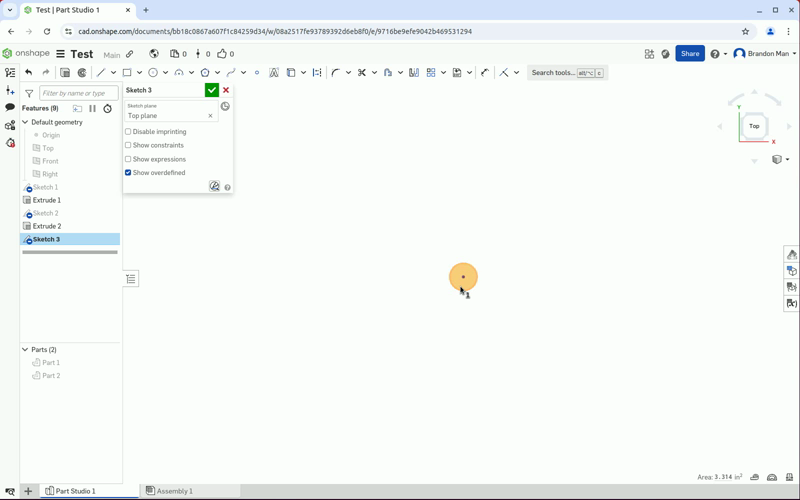
scroll(-6)
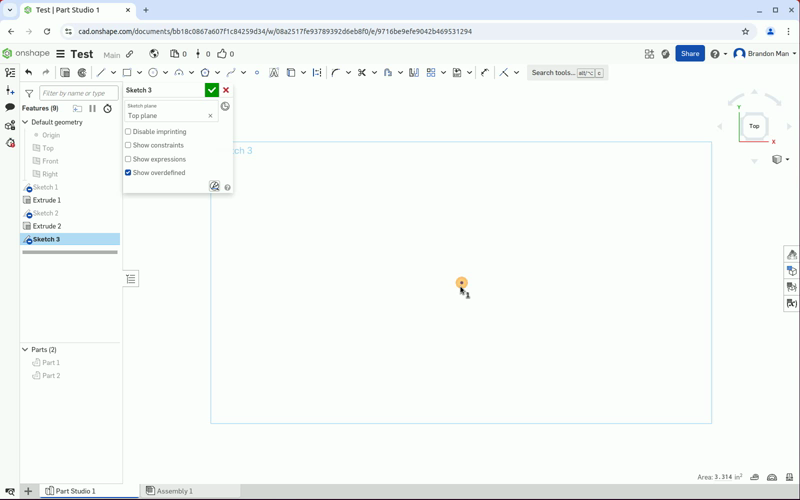
mouse_move(73, 352)
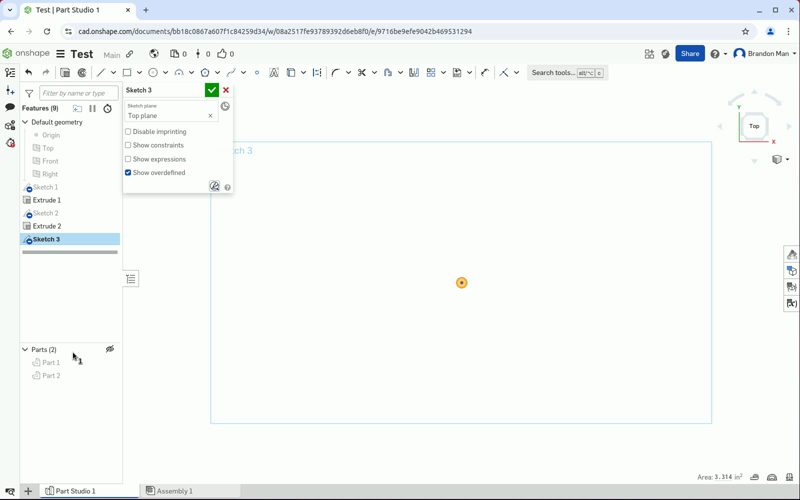
key(shift+y)
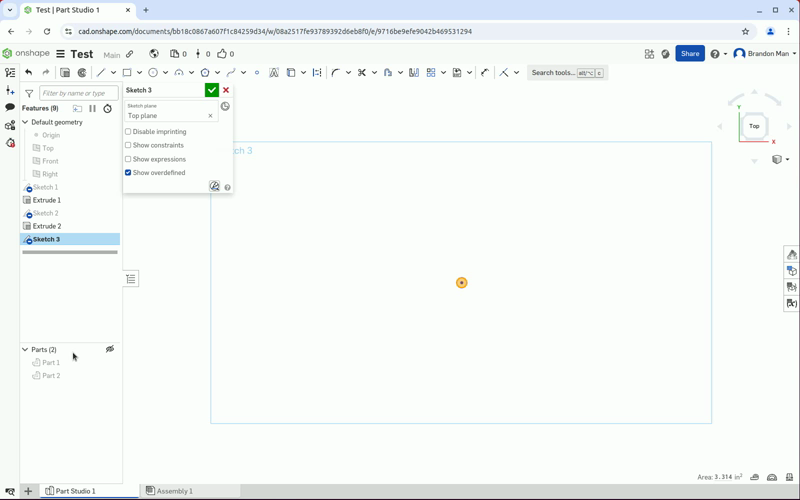
key(shift+e)
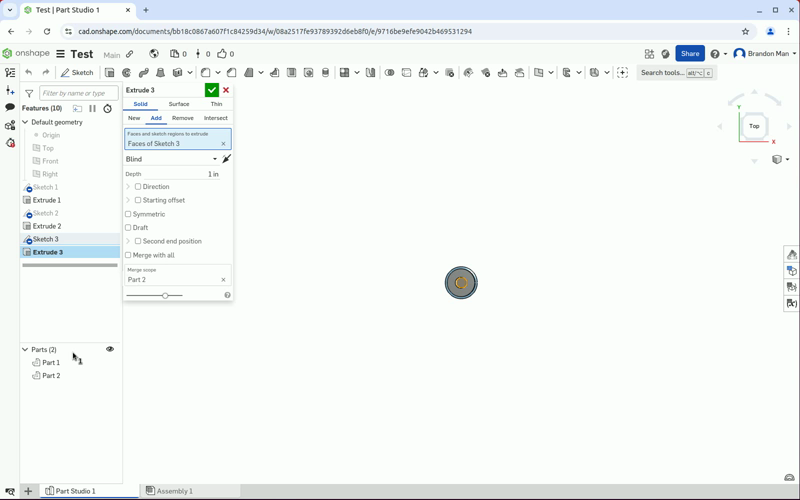
mouse_move(143, 106)
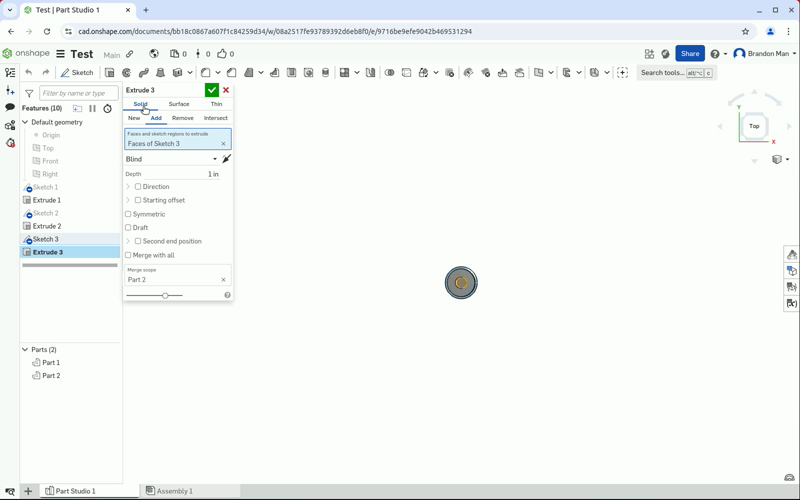
click(143, 106)
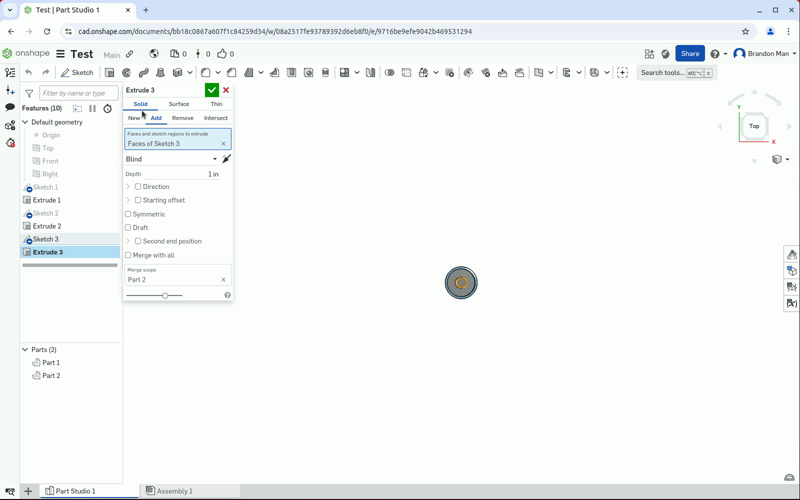
mouse_move(137, 120)
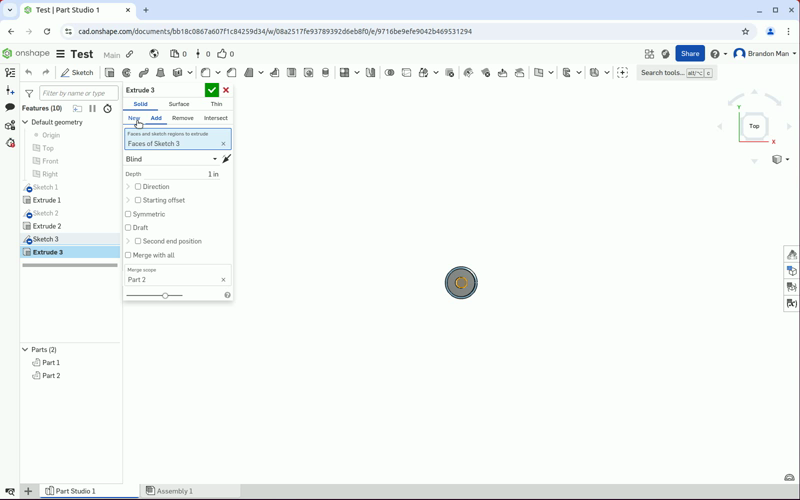
click(137, 120)
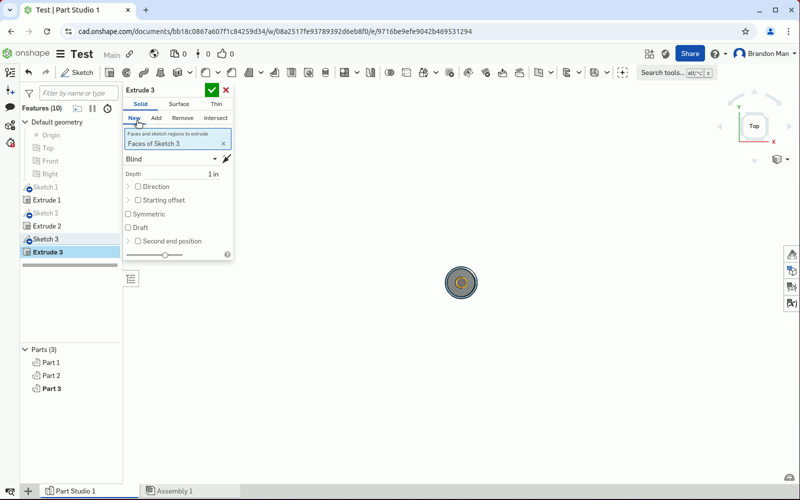
key(tab, 4)
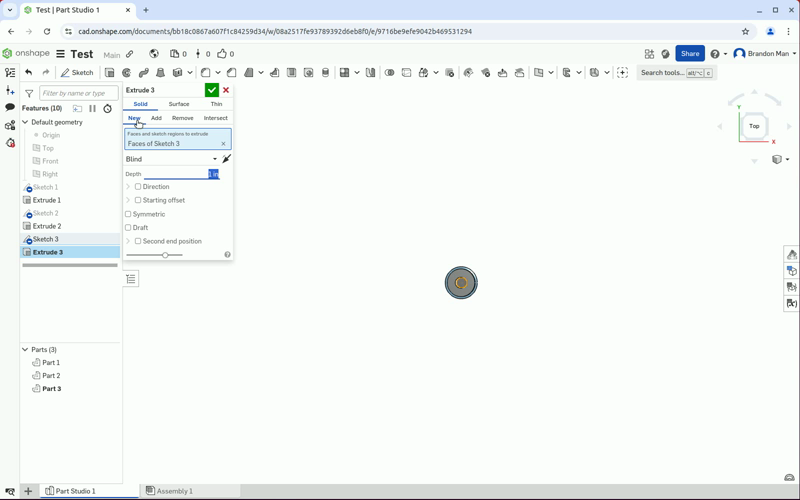
text(23.108)
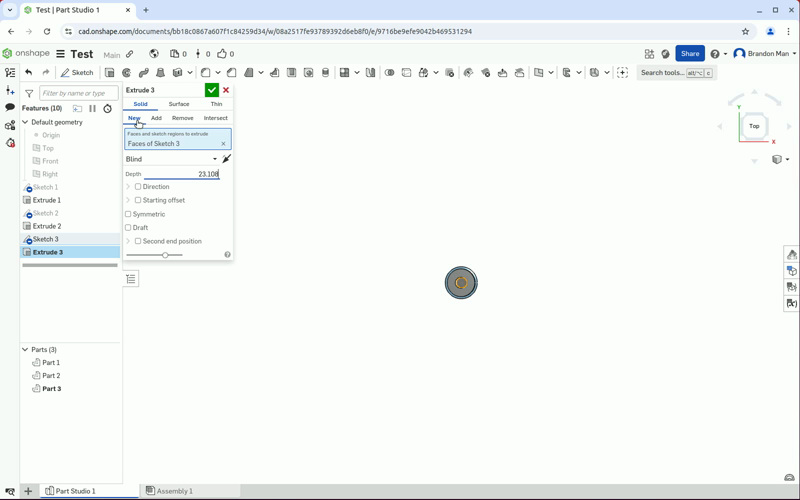
key(tab, 3)
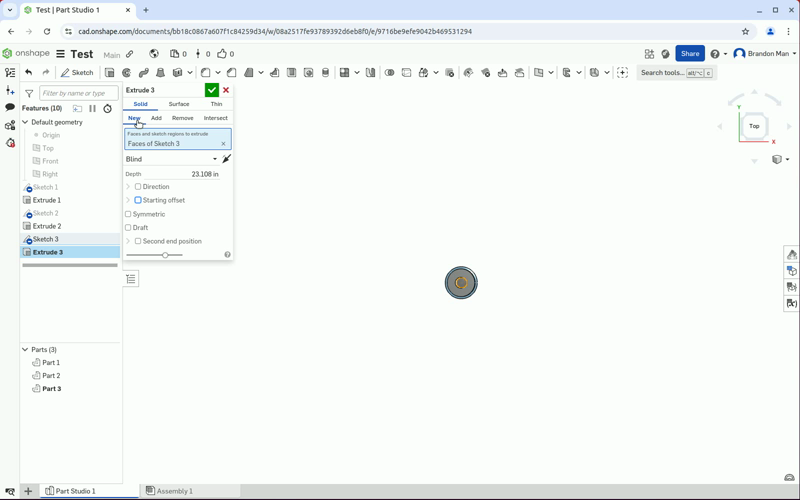
key(tab, 2)
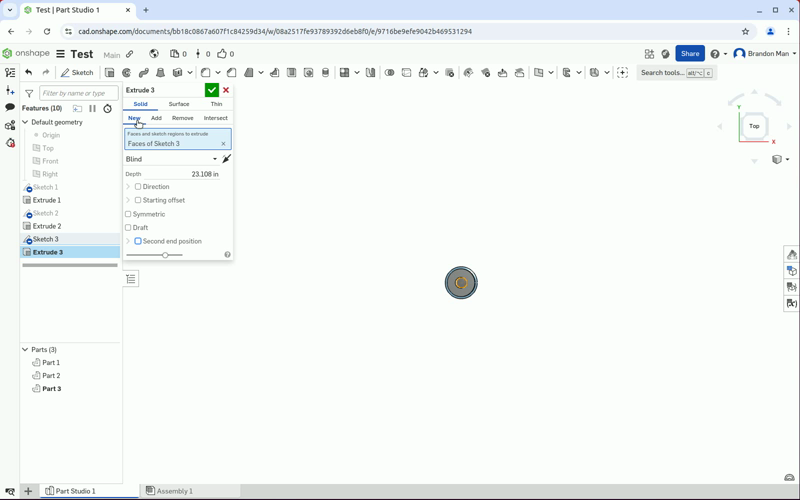
key(space)
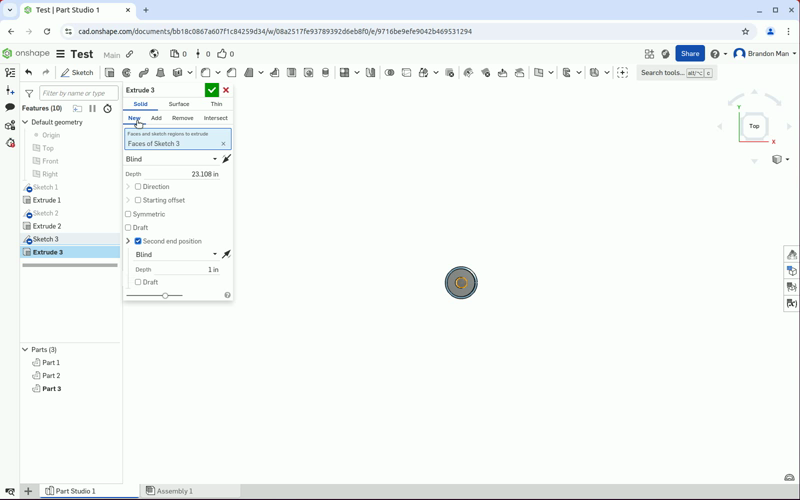
key(tab, 3)
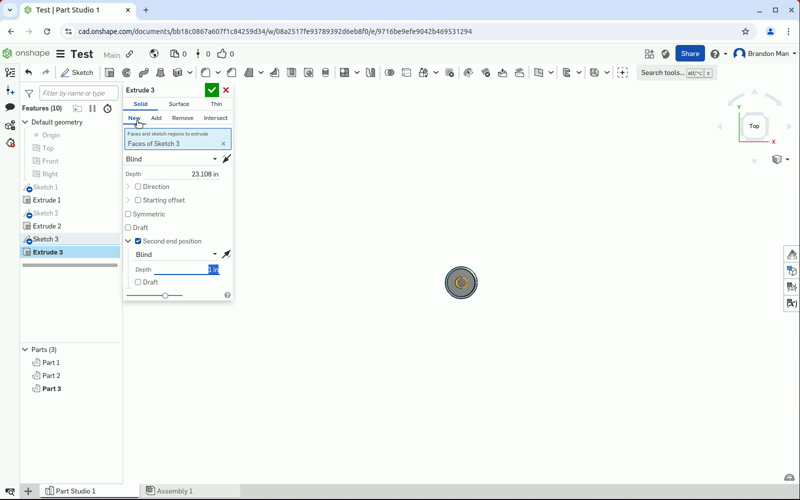
text(7.703)
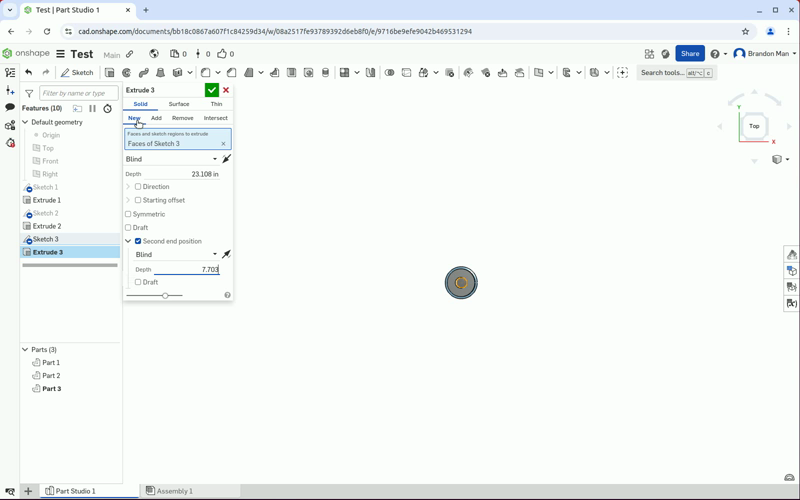
key(enter)
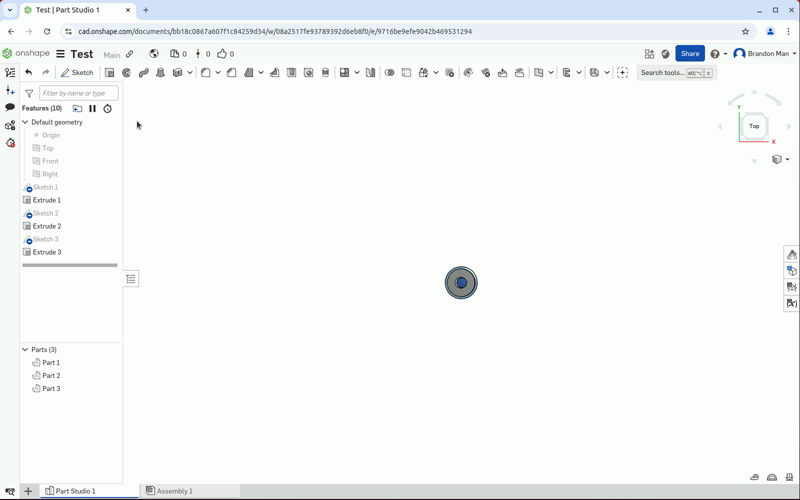
key(shift+h)
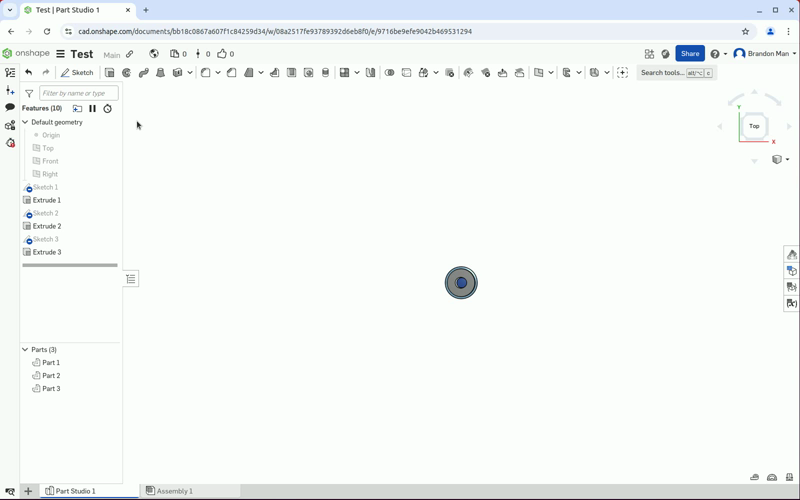
key(shift+h)
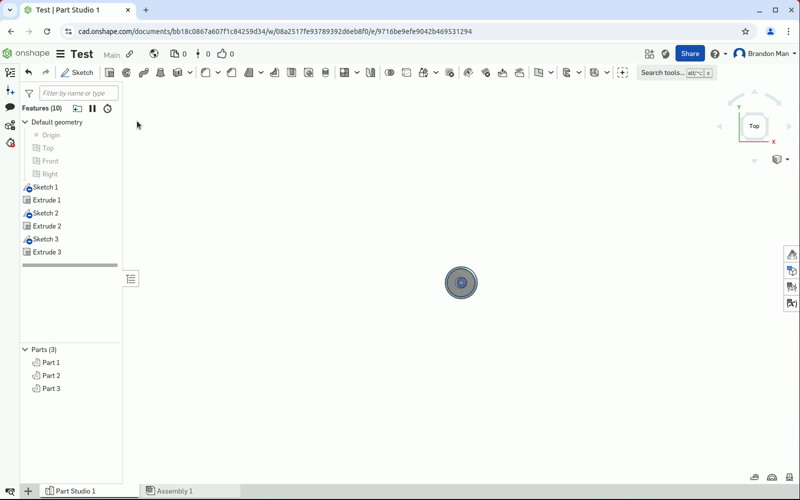
key(shift+7)
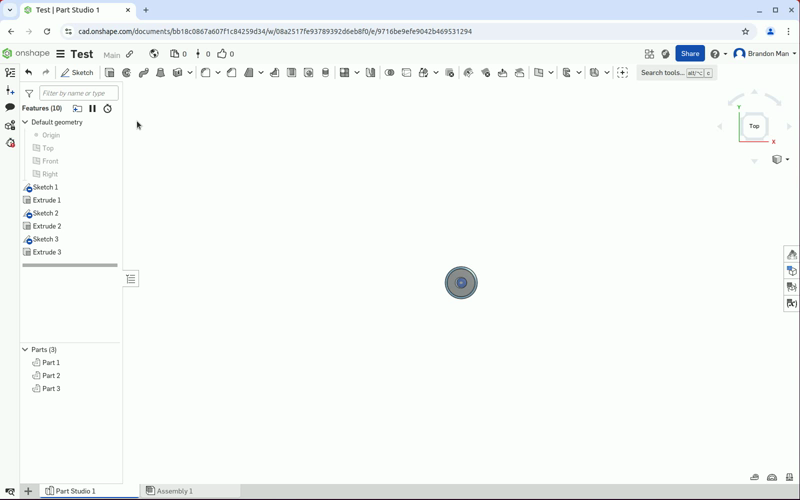
key(up, 3)
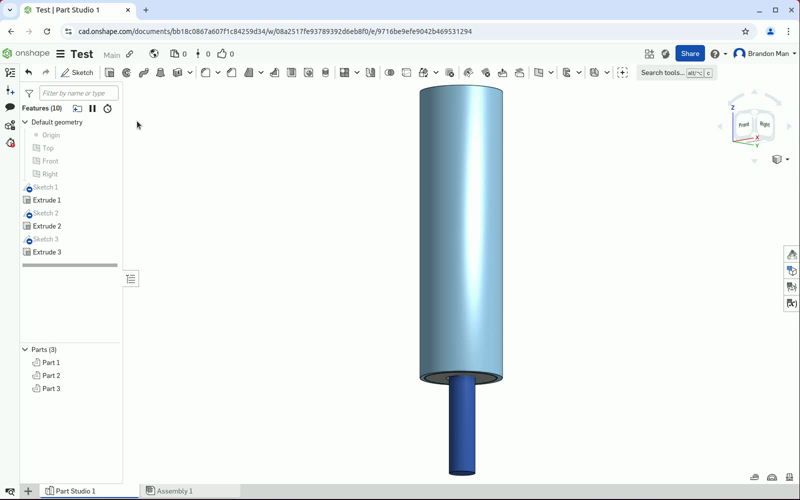
key(left, 3)
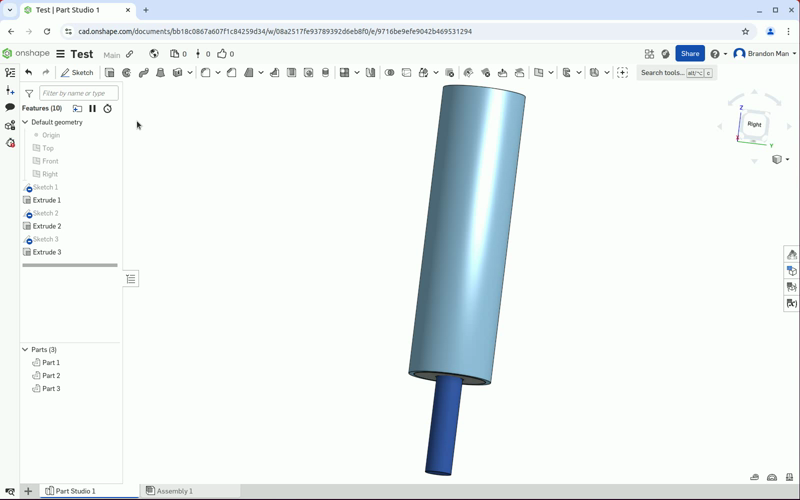
key(right, 3)
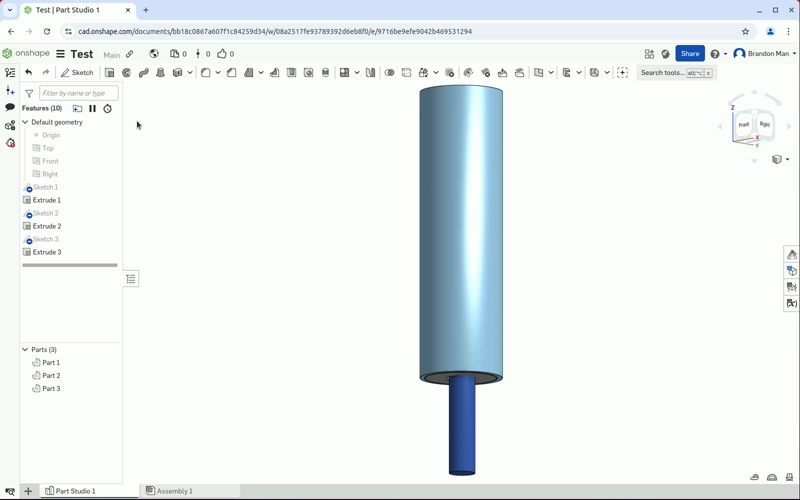
key(down, 3)
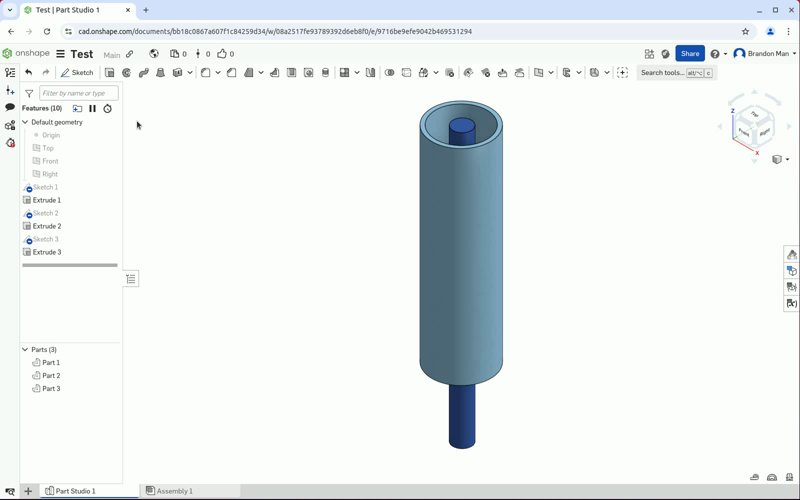
mouse_move(73, 189)
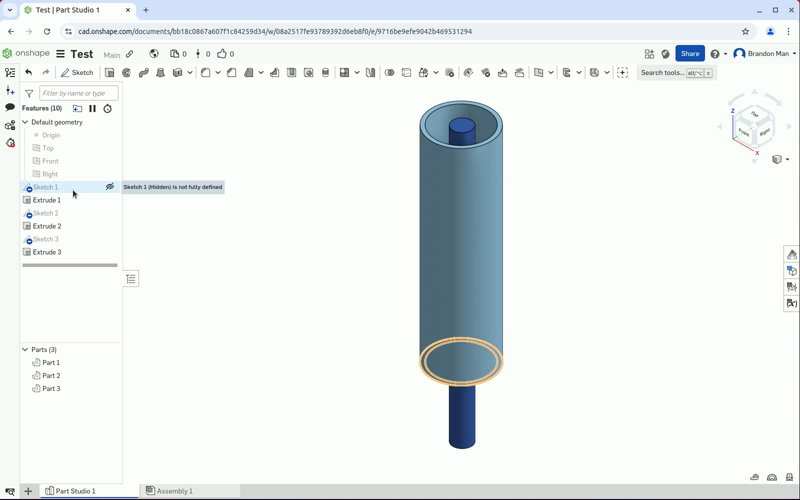
click(73, 189)